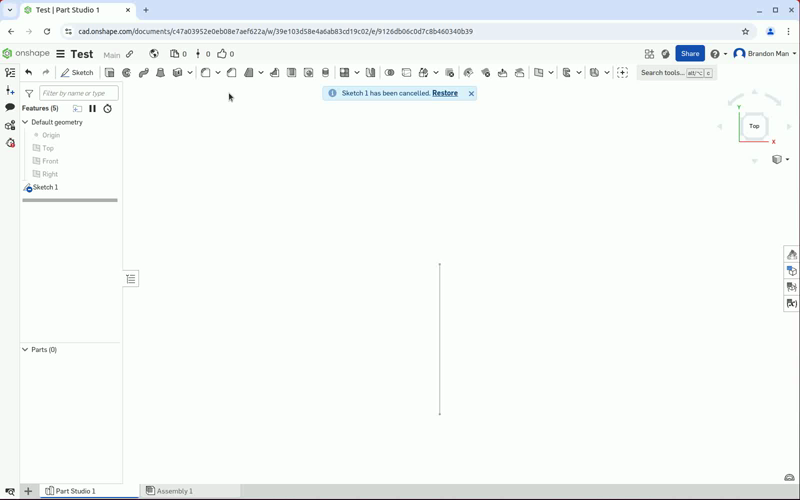
key(shift+h)
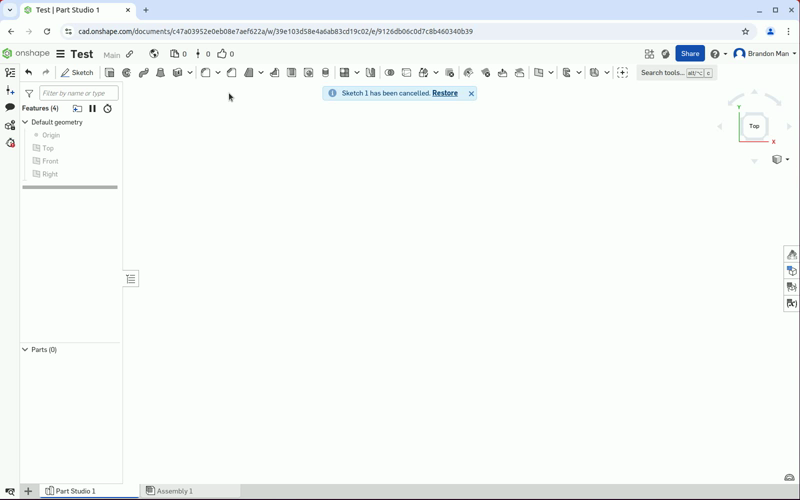
mouse_move(73, 352)
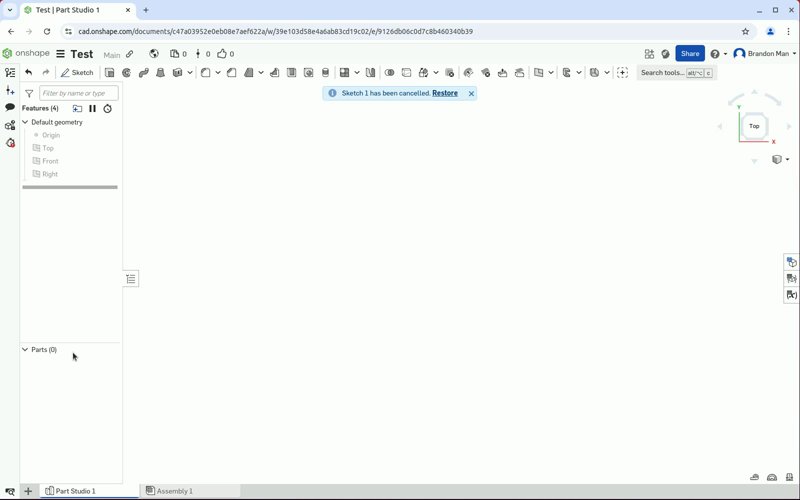
key(y)
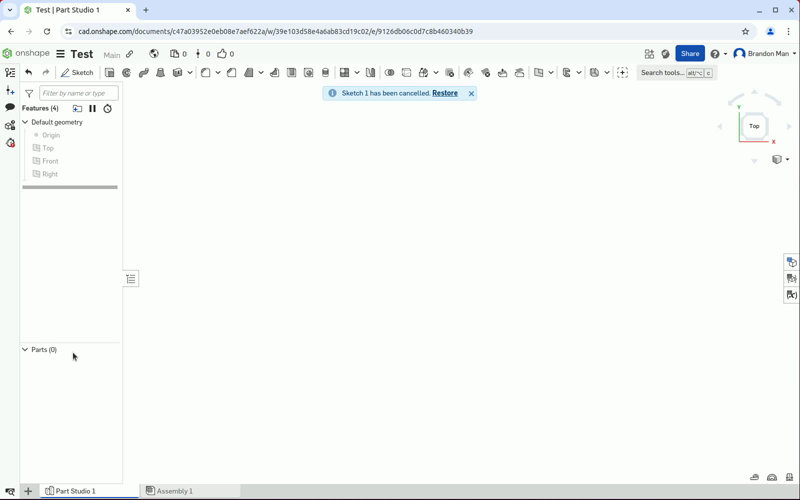
key(shift+p)
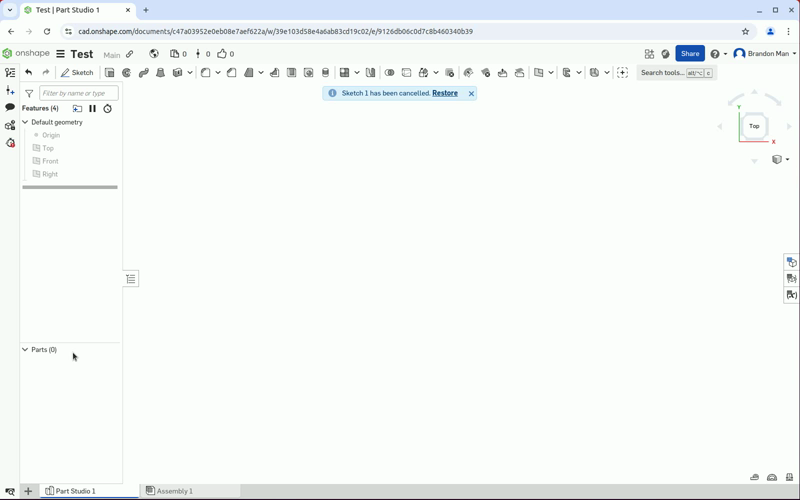
key(space)
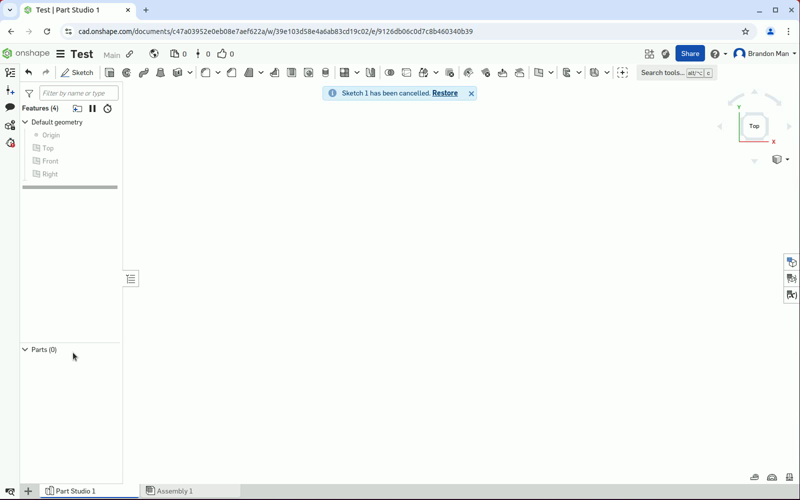
key_down(shift)
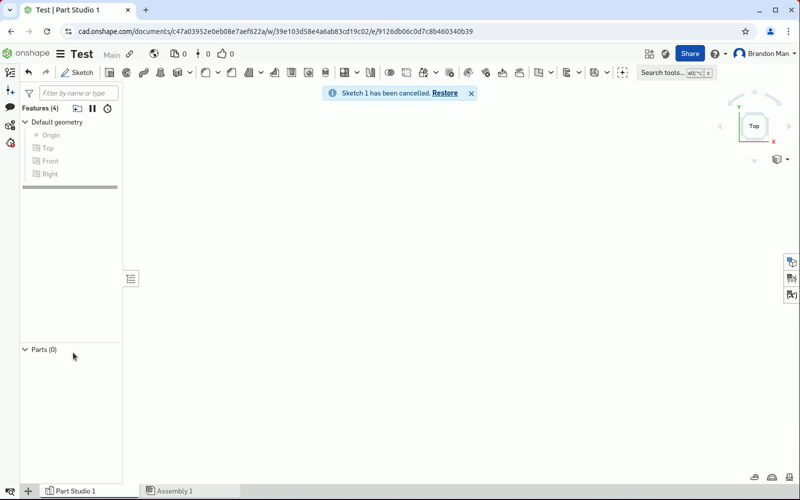
key(up)
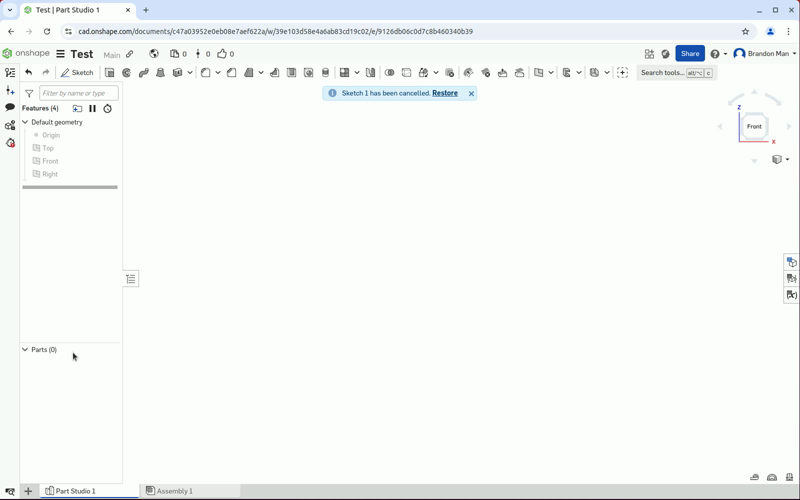
key_up(shift)
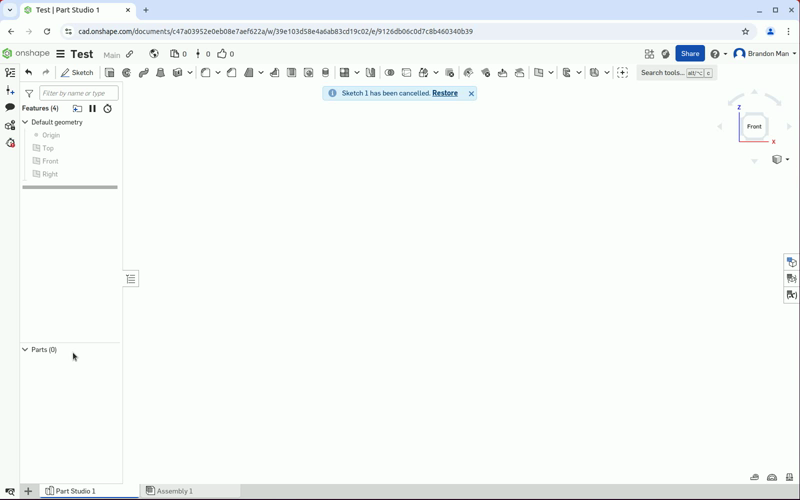
mouse_move(73, 352)
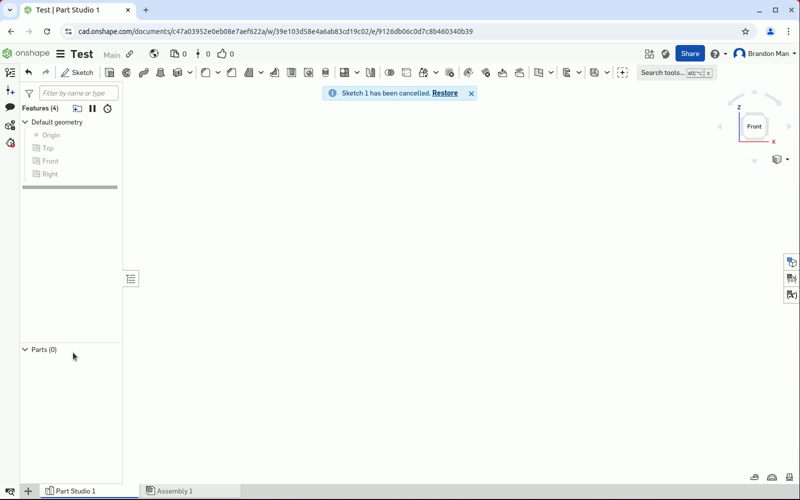
key(shift+y)
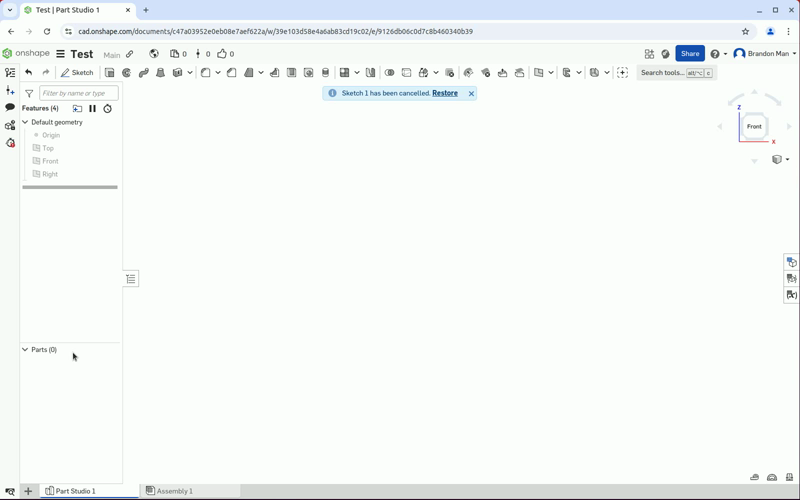
key(shift+s)
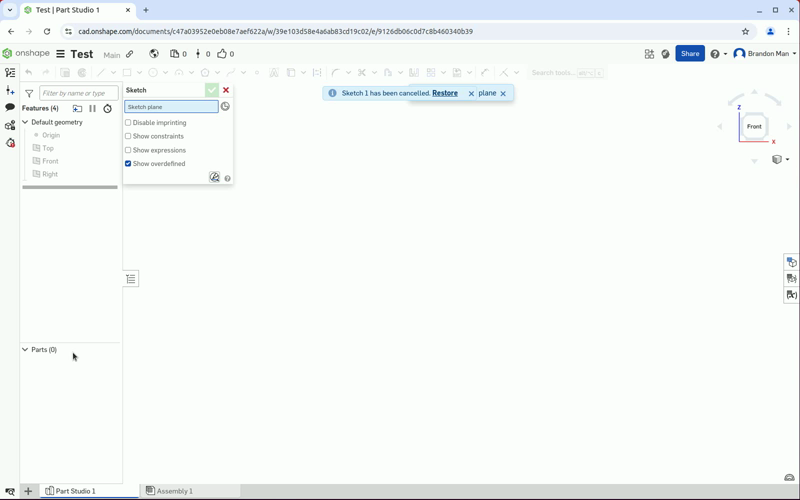
mouse_move(73, 163)
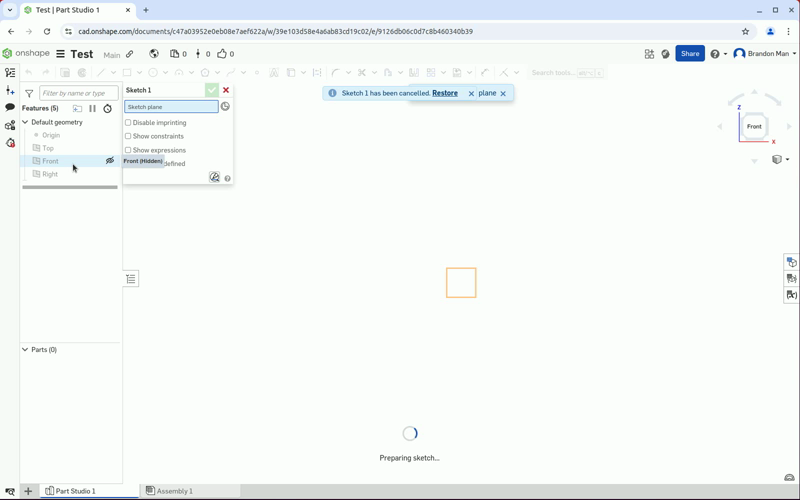
click(73, 163)
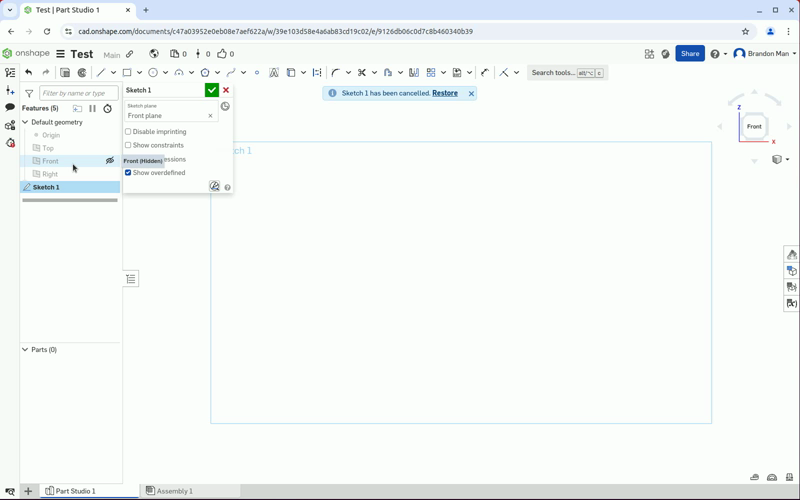
mouse_move(73, 352)
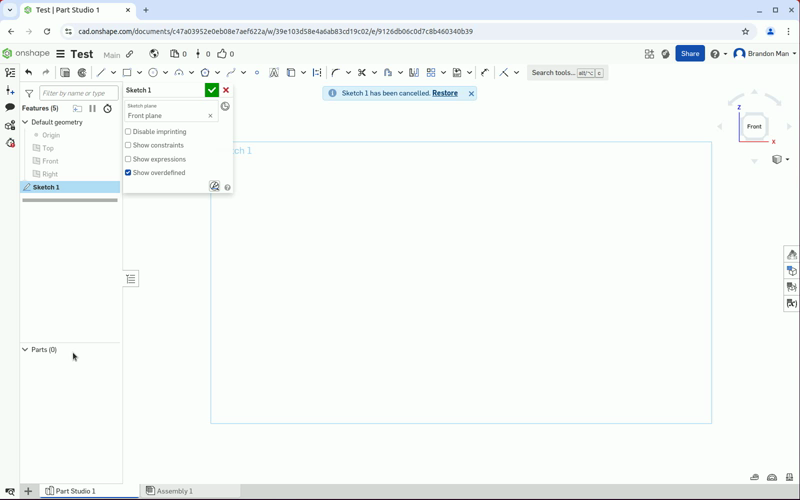
key(y)
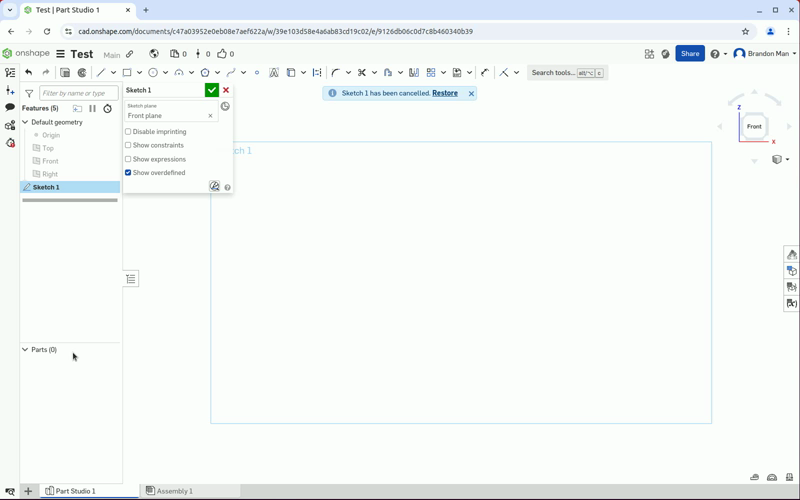
key(c)
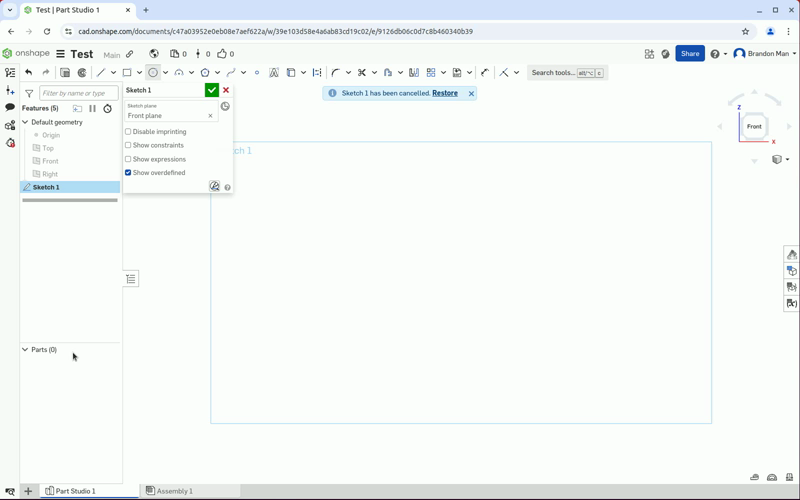
key_down(shift)
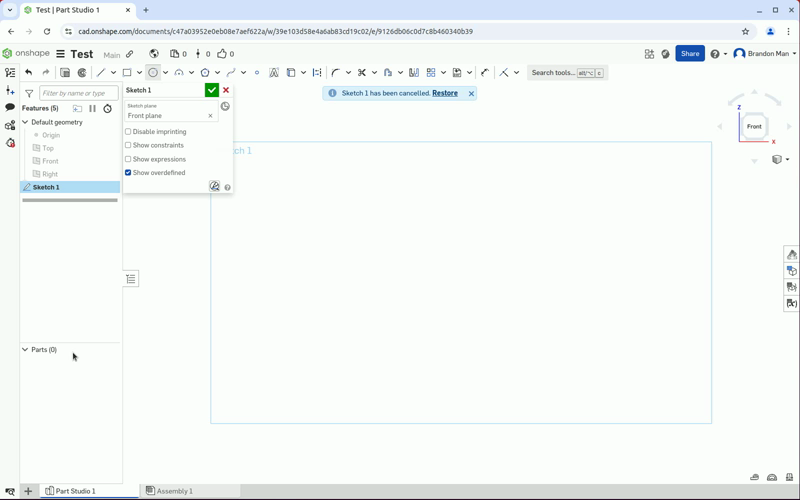
mouse_move(460, 282)
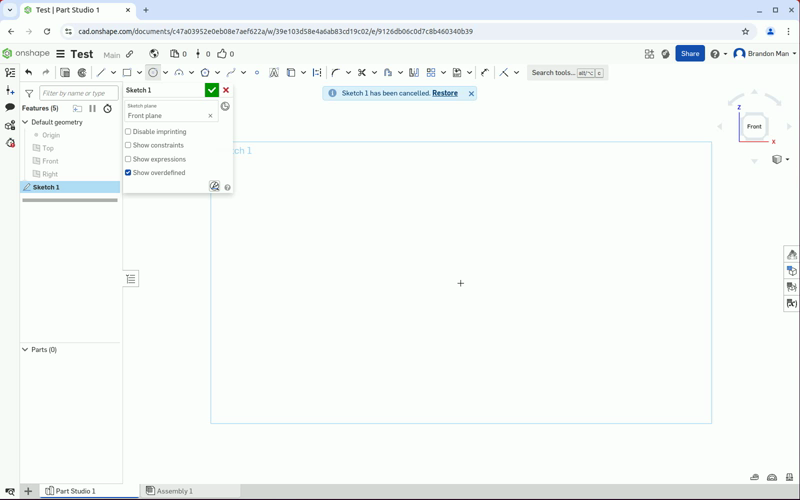
click(460, 282)
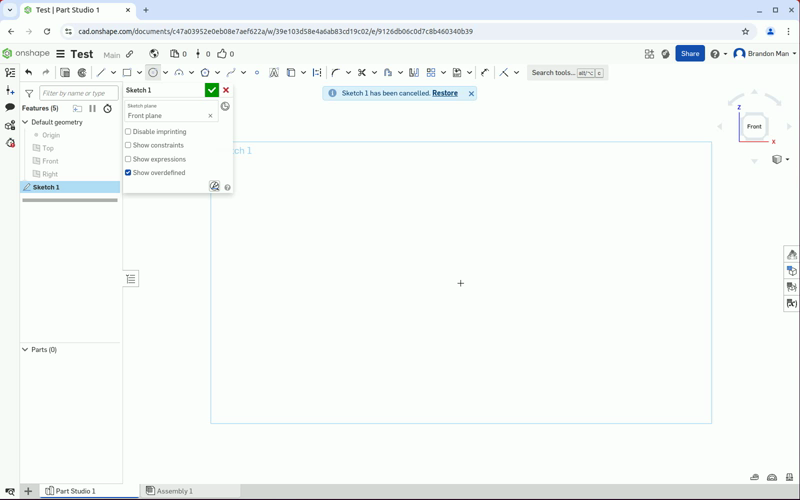
key_up(shift)
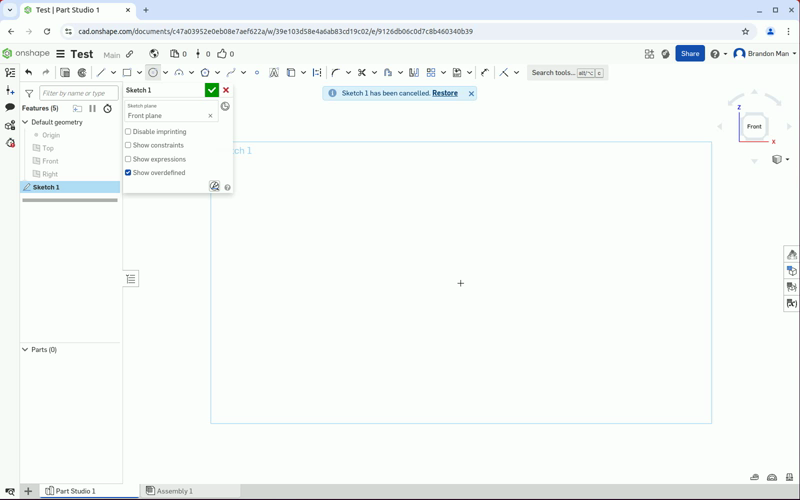
mouse_move(554, 282)
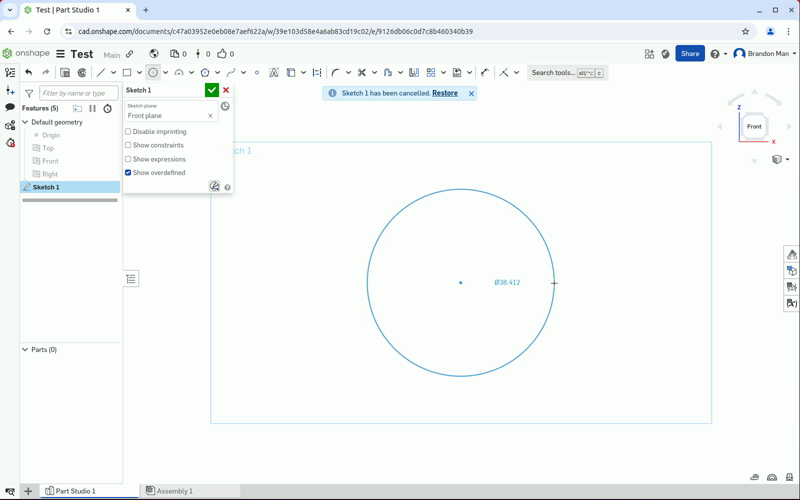
click(554, 282)
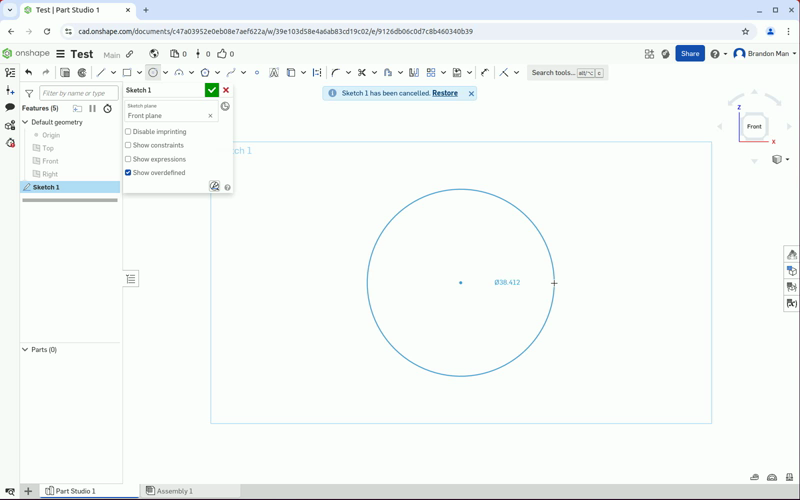
key(esc)
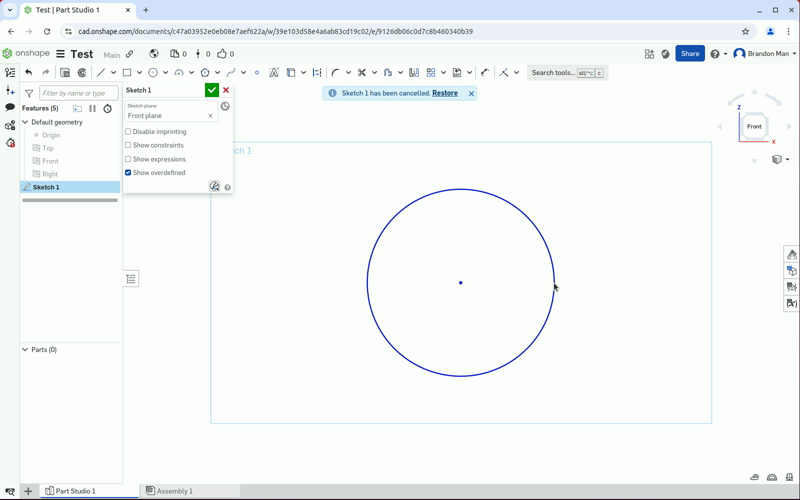
mouse_move(468, 214)
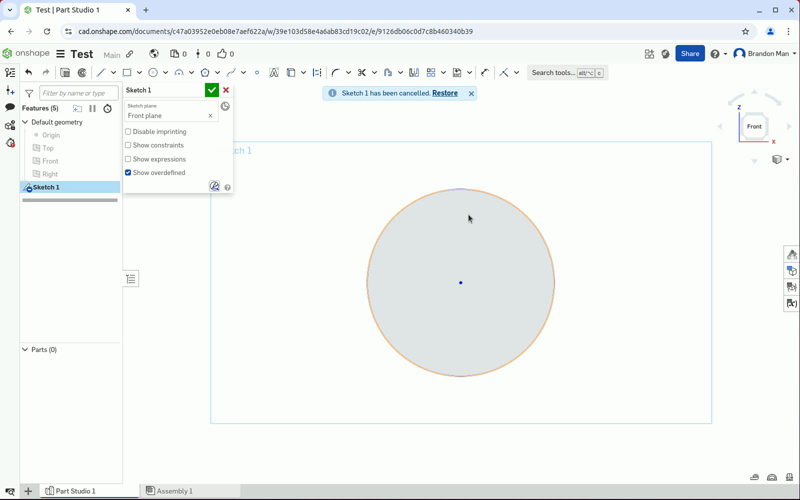
click(468, 214)
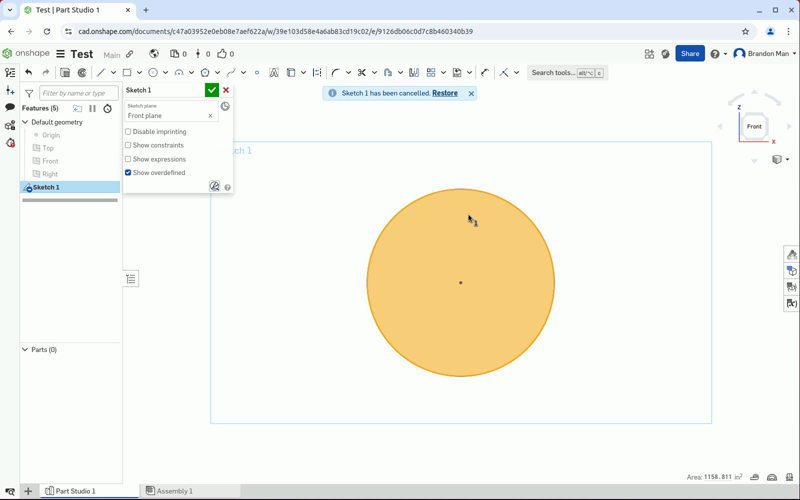
mouse_move(73, 352)
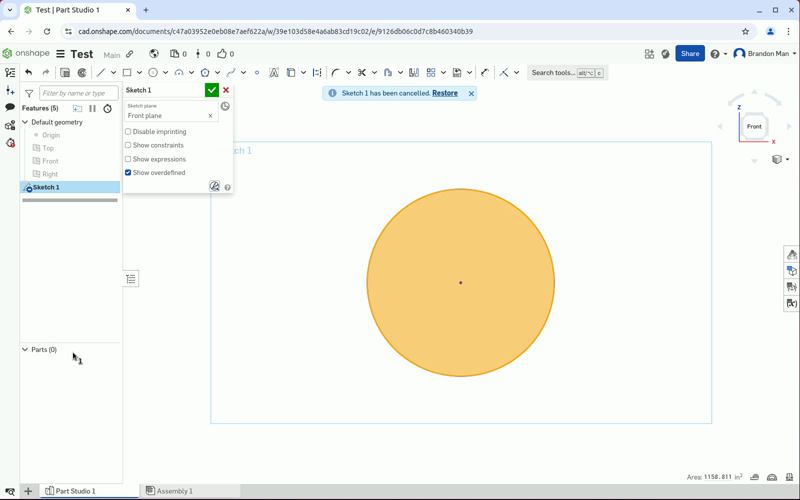
key(shift+y)
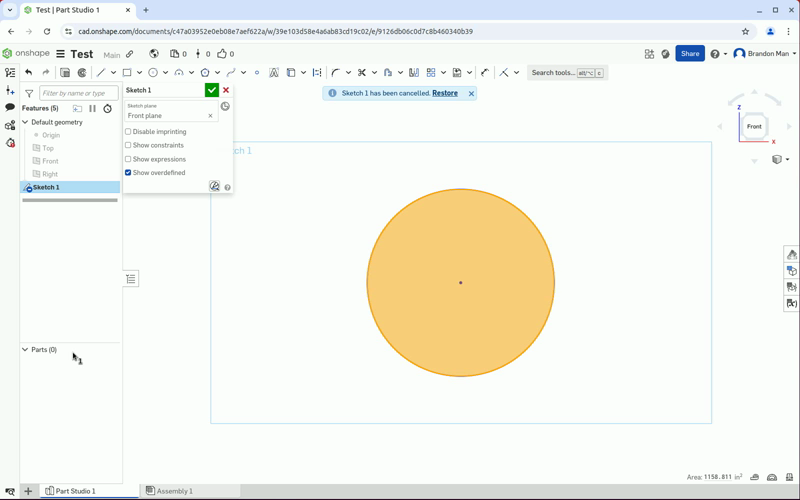
key(shift+e)
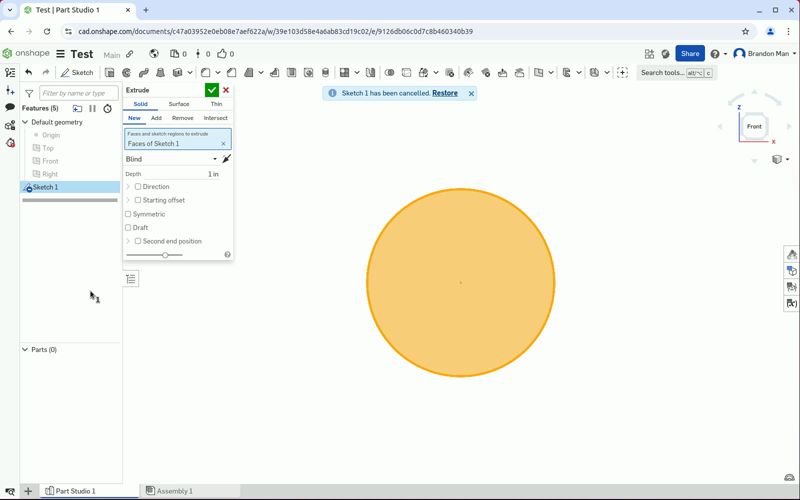
mouse_move(143, 106)
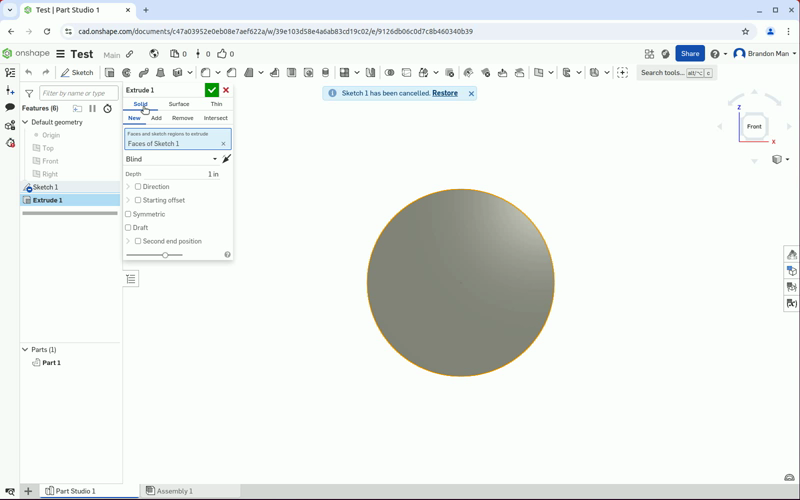
click(143, 106)
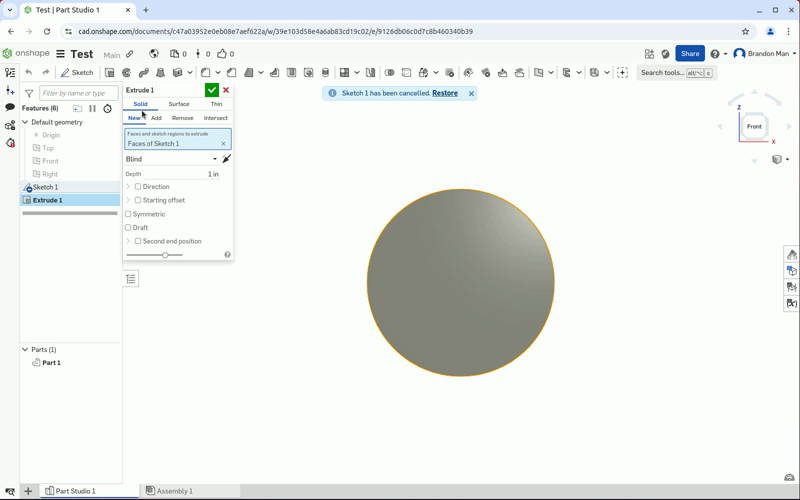
mouse_move(137, 120)
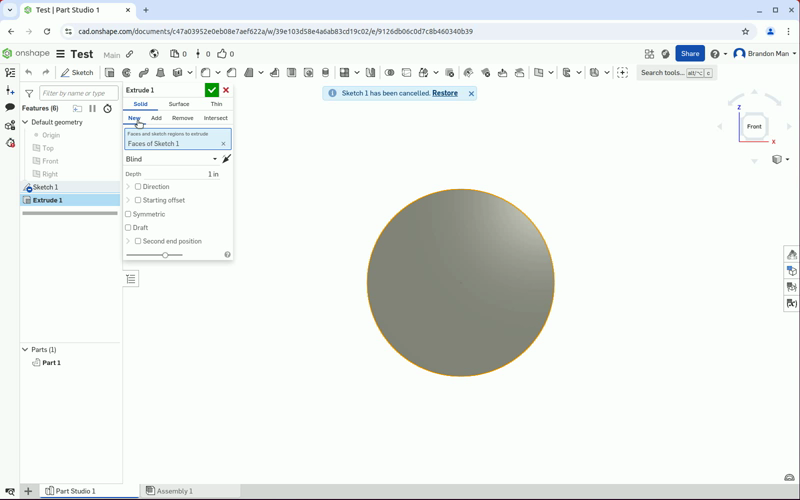
click(137, 120)
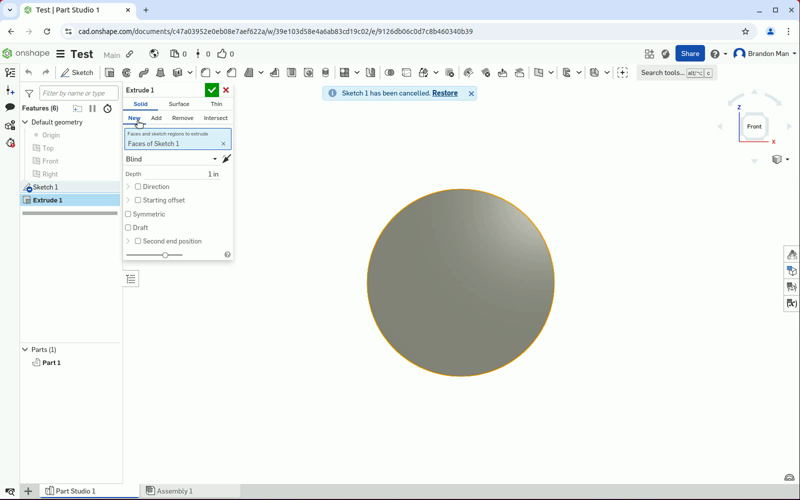
key(tab, 4)
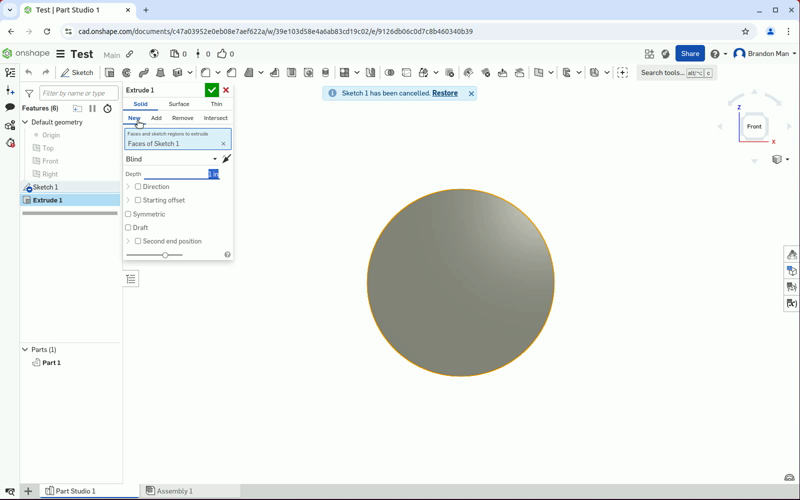
text(6.018)
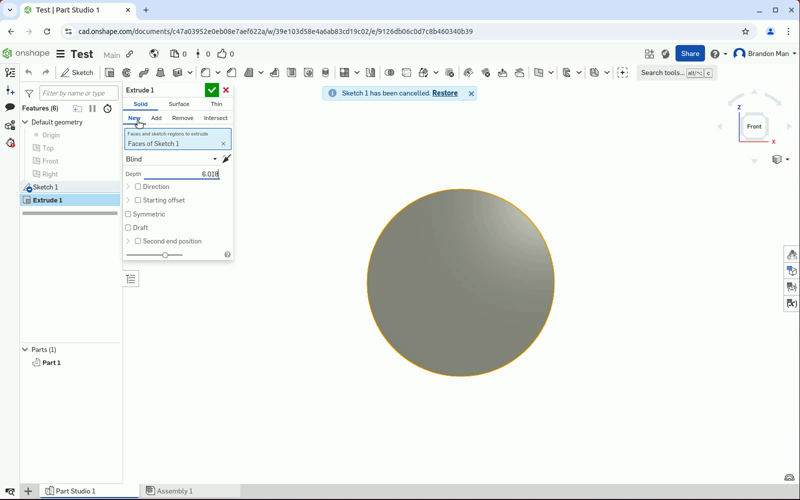
key(enter)
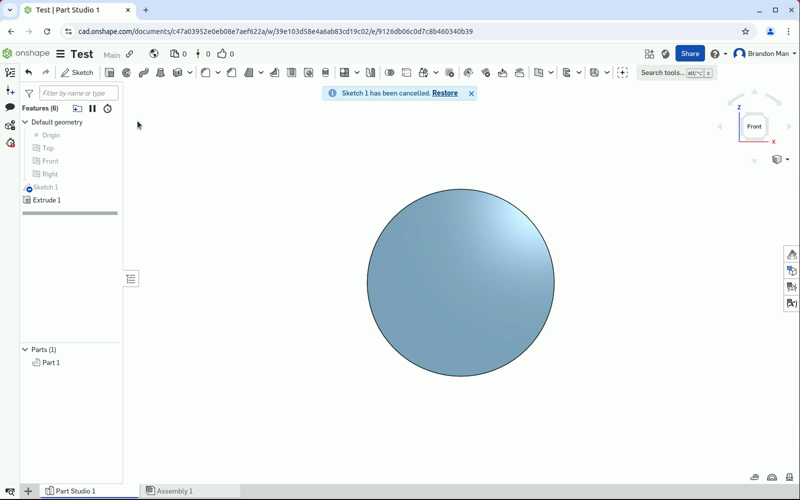
key(shift+h)
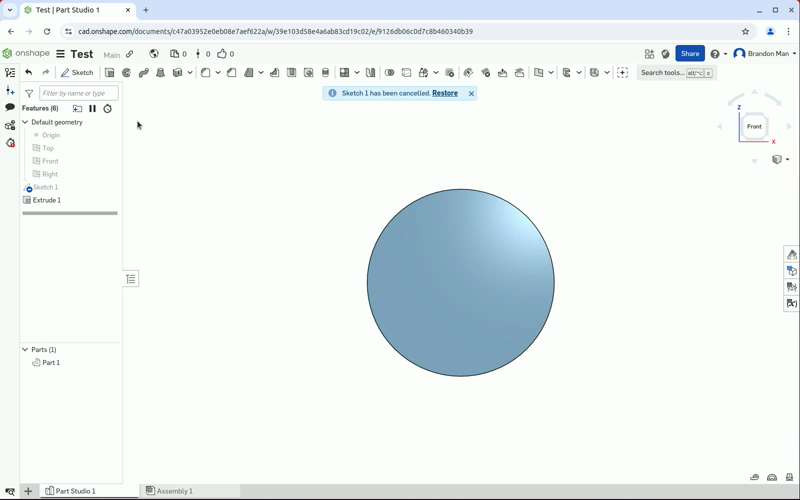
key(shift+h)
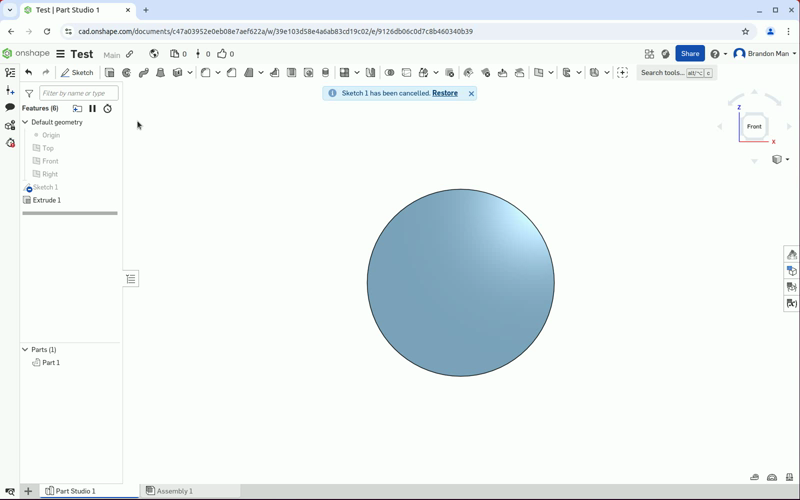
mouse_move(73, 189)
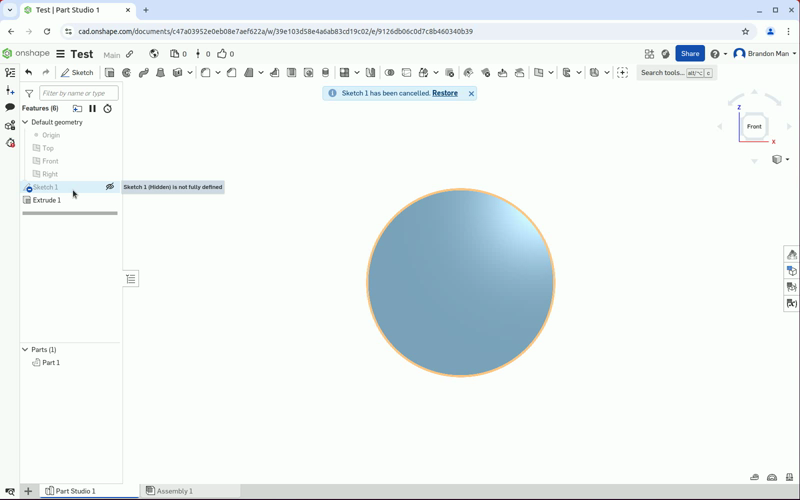
click(73, 189)
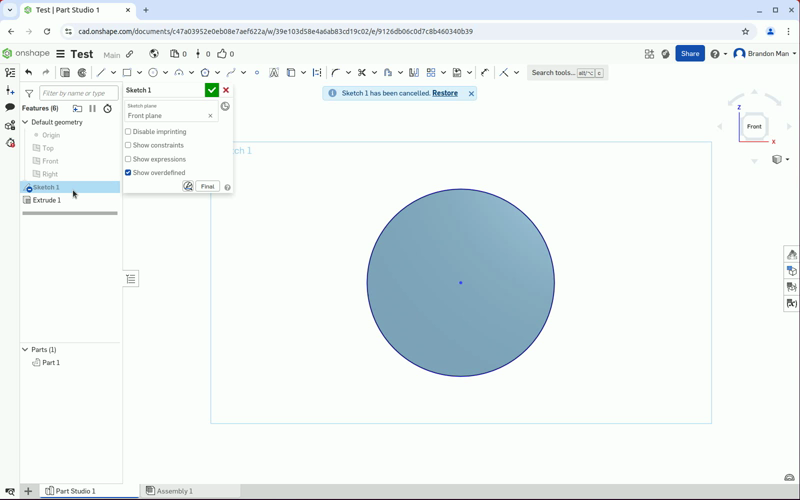
mouse_move(229, 92)
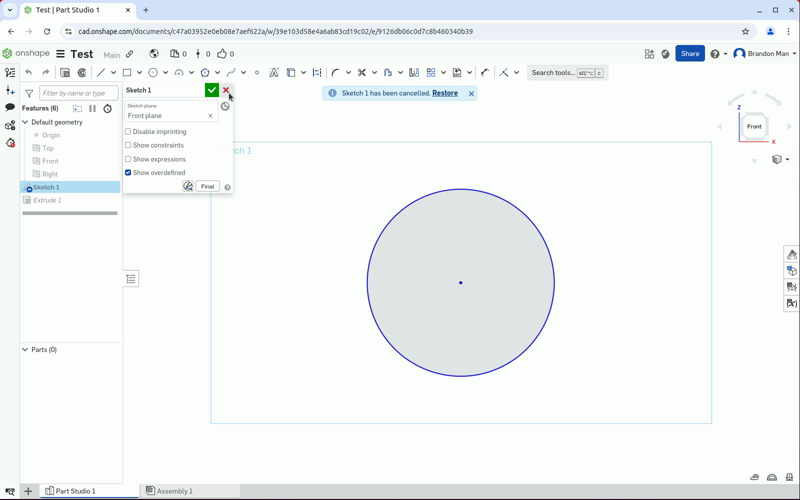
click(229, 92)
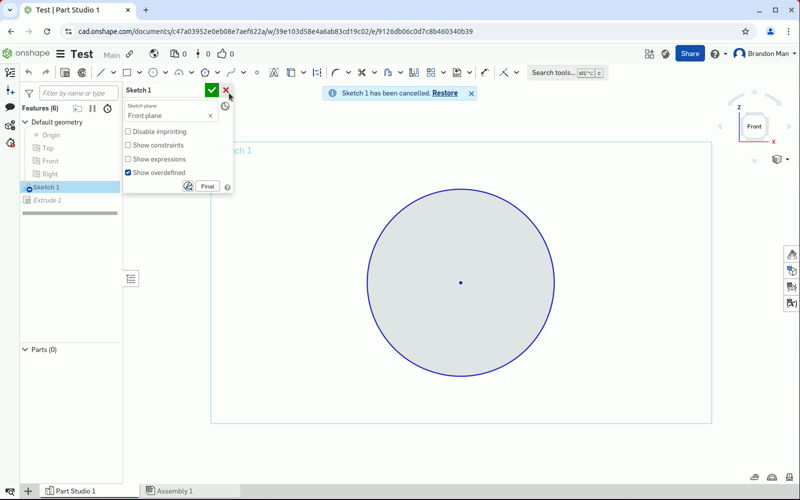
key(shift+s)
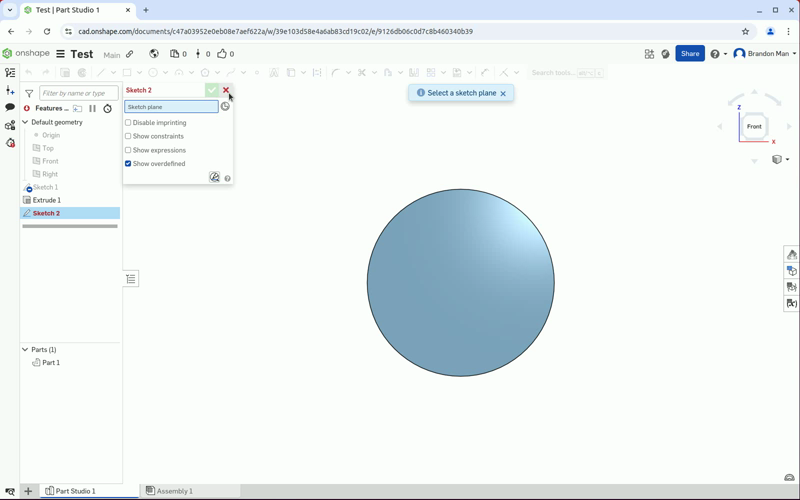
mouse_move(73, 163)
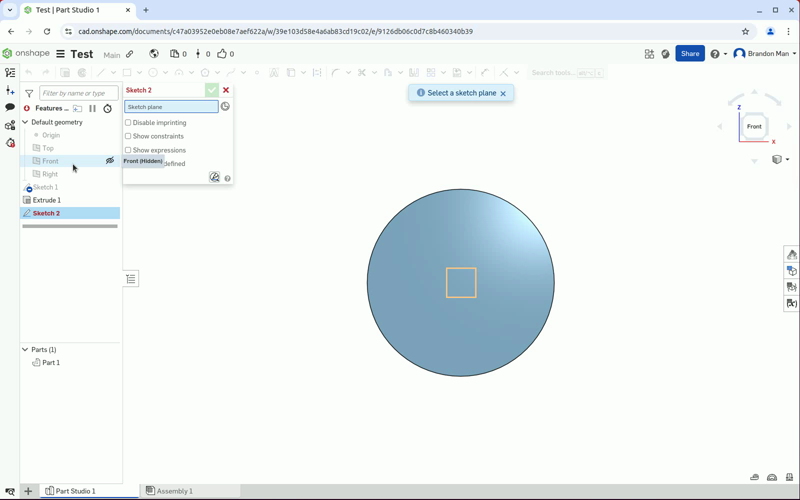
click(73, 163)
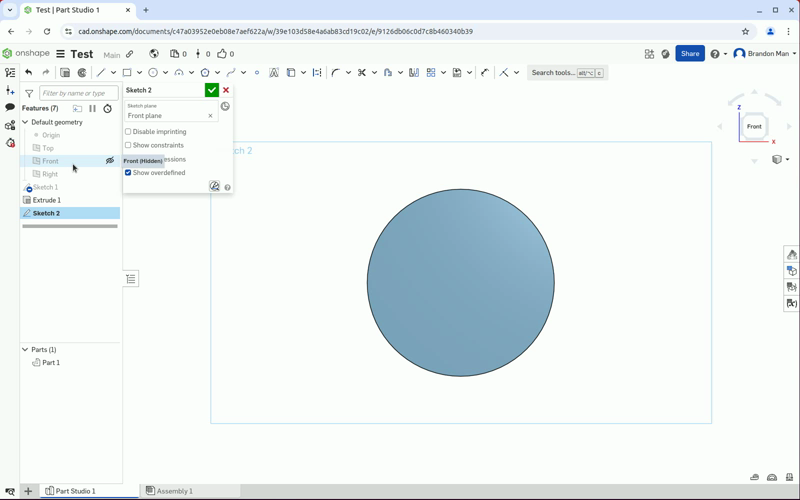
mouse_move(73, 352)
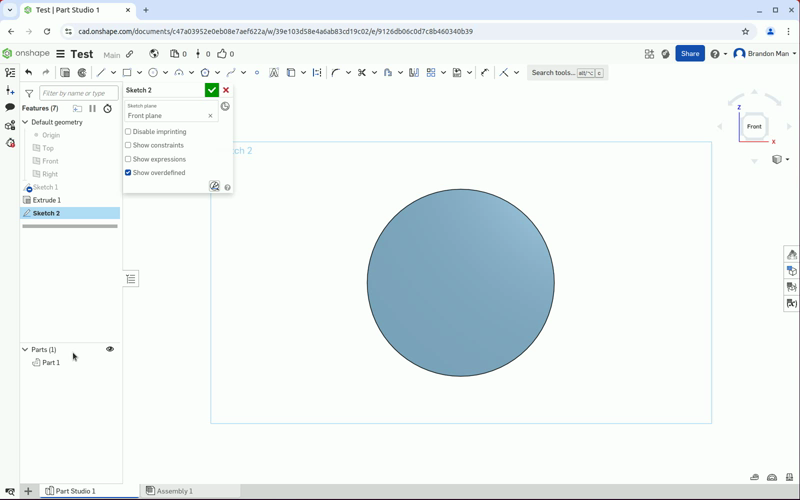
key(y)
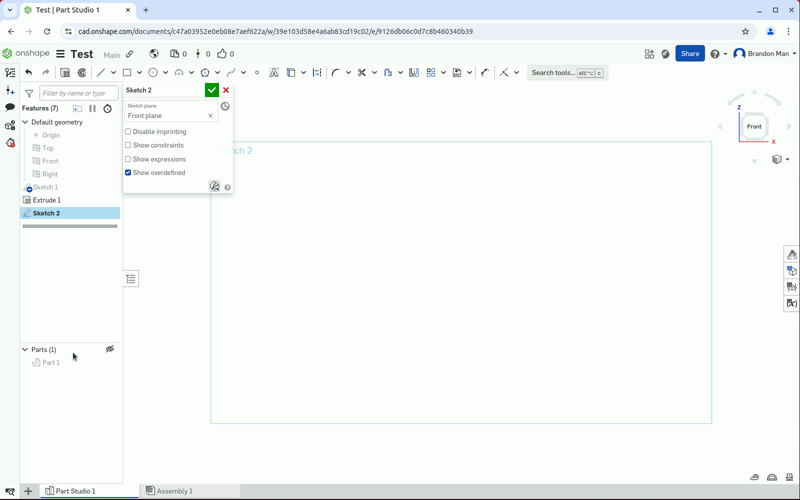
key(c)
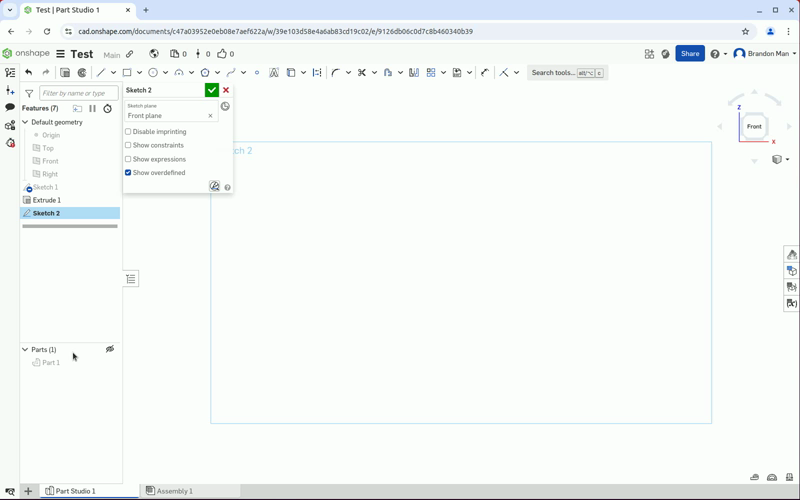
key_down(shift)
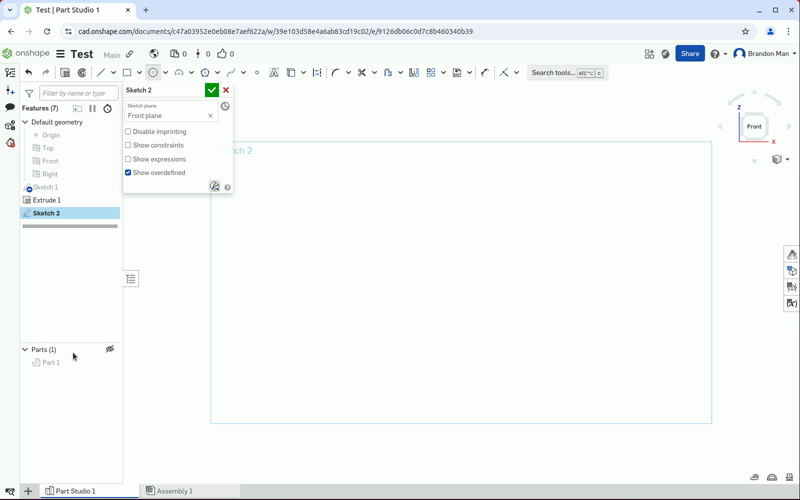
mouse_move(461, 282)
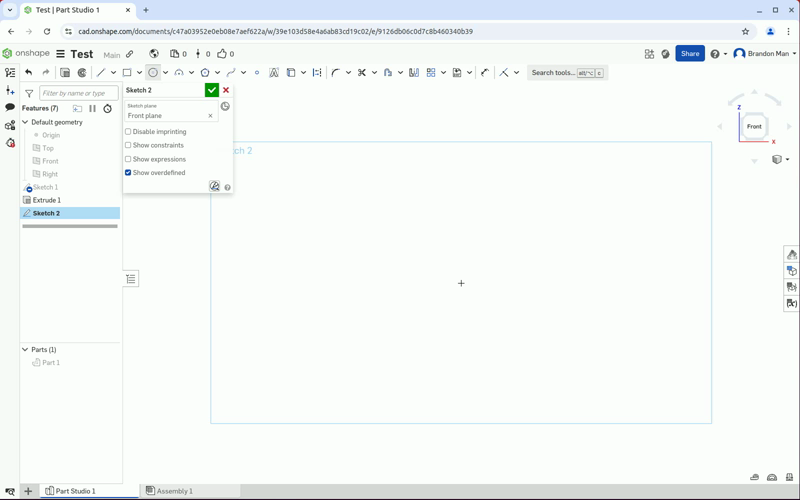
click(461, 282)
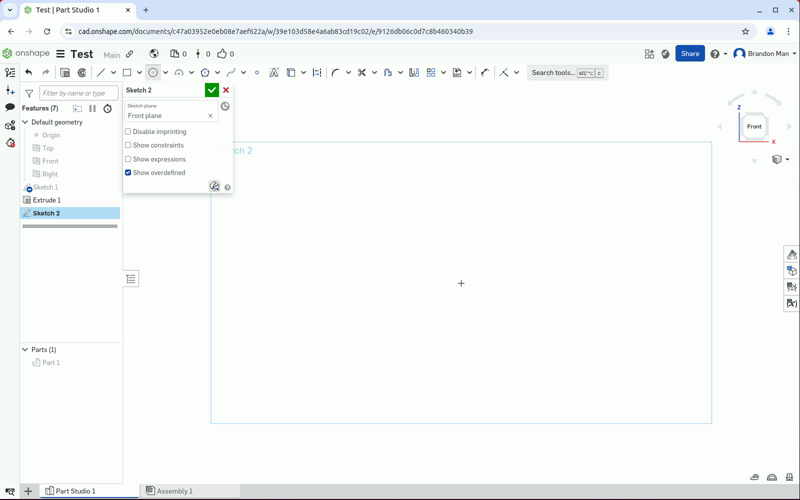
key_up(shift)
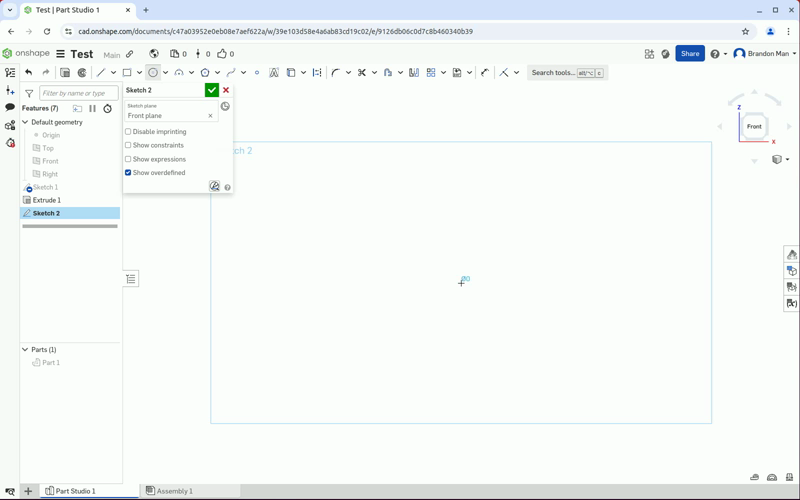
mouse_move(503, 282)
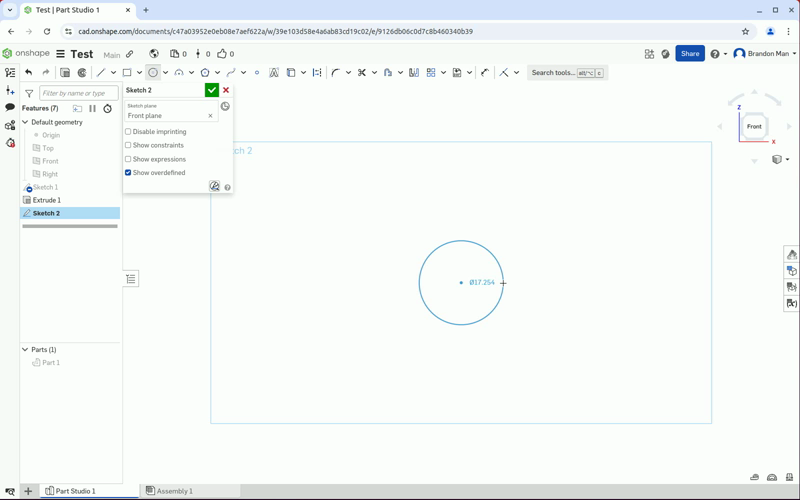
click(503, 282)
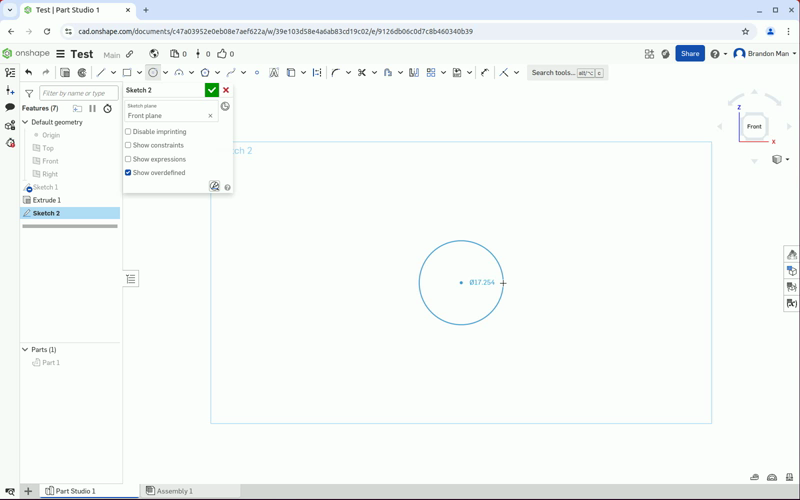
key(esc)
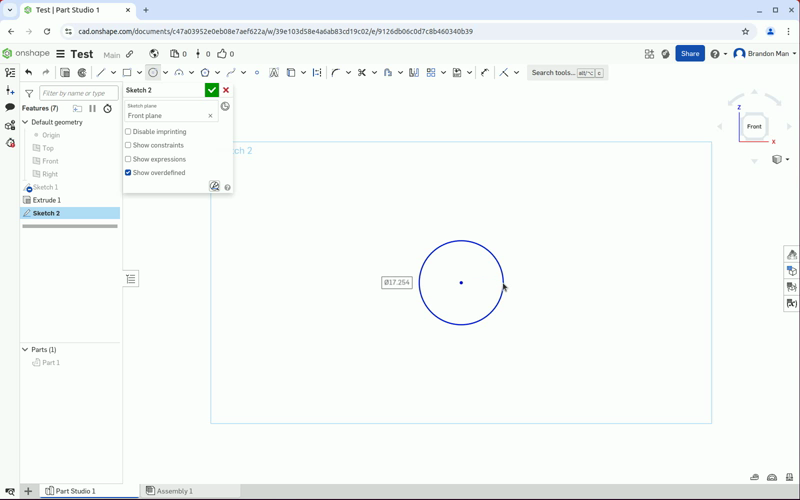
mouse_move(462, 273)
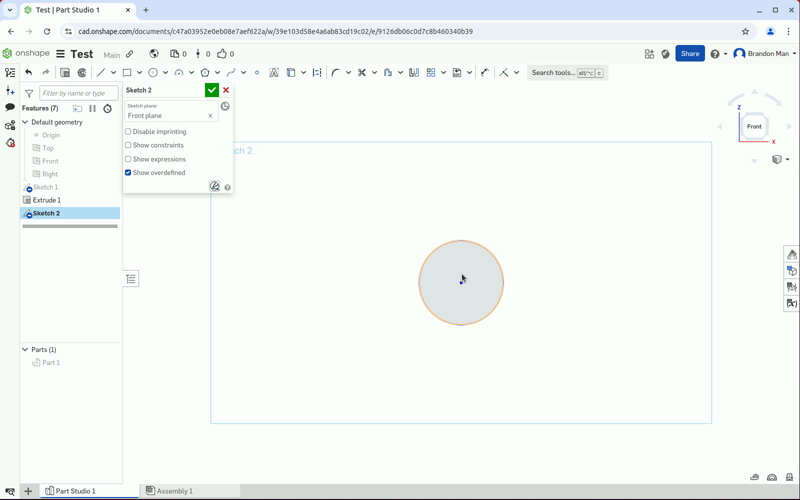
click(462, 273)
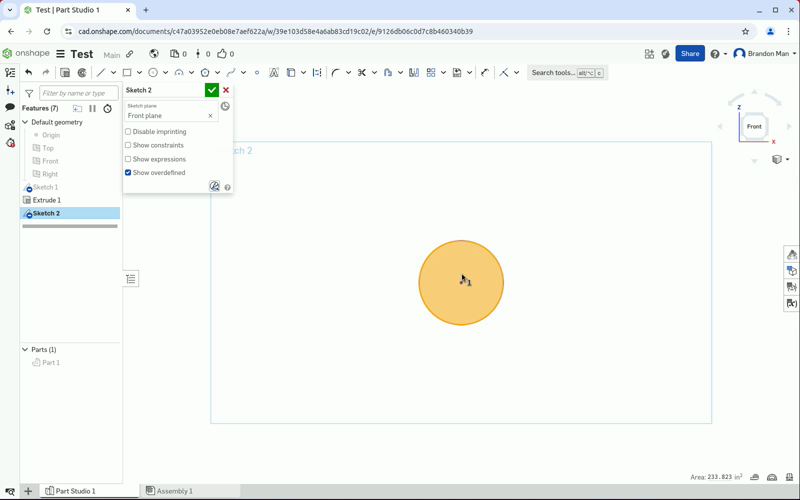
mouse_move(73, 352)
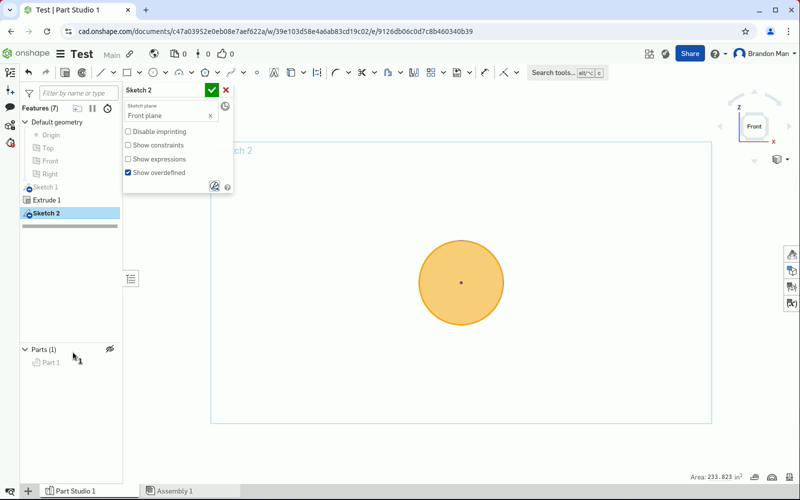
key(shift+y)
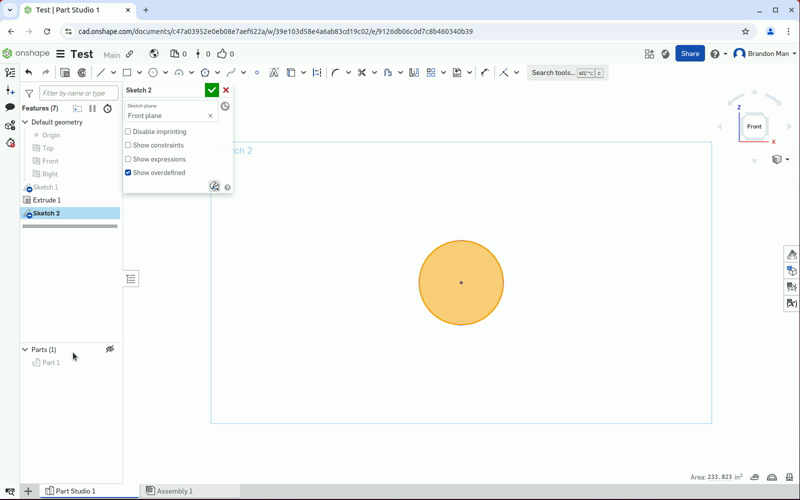
key(shift+e)
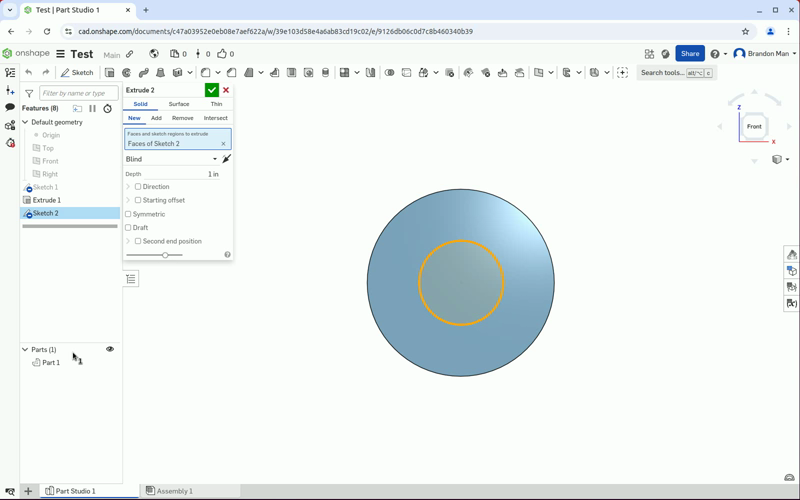
mouse_move(143, 106)
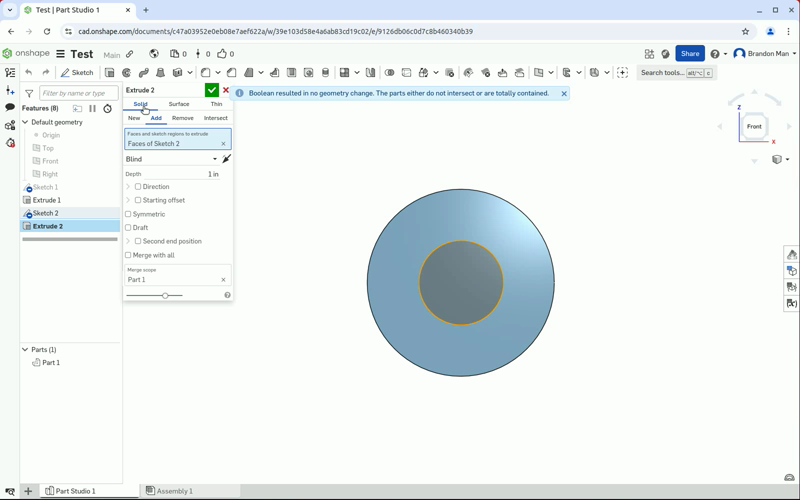
click(143, 106)
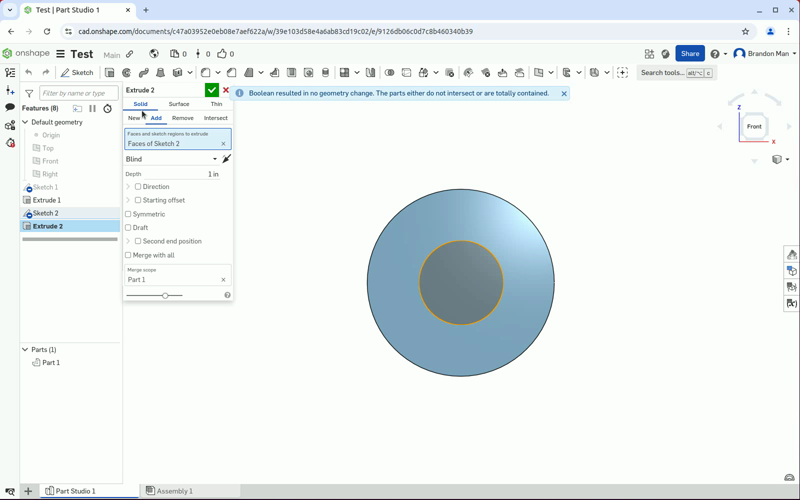
mouse_move(137, 120)
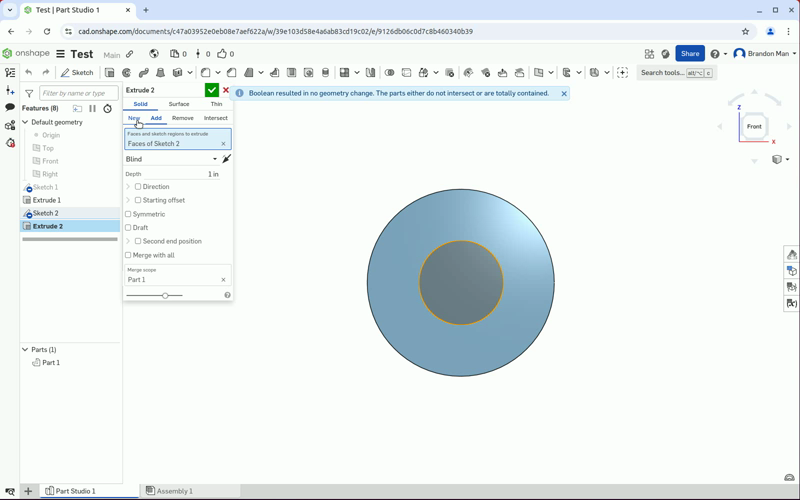
click(137, 120)
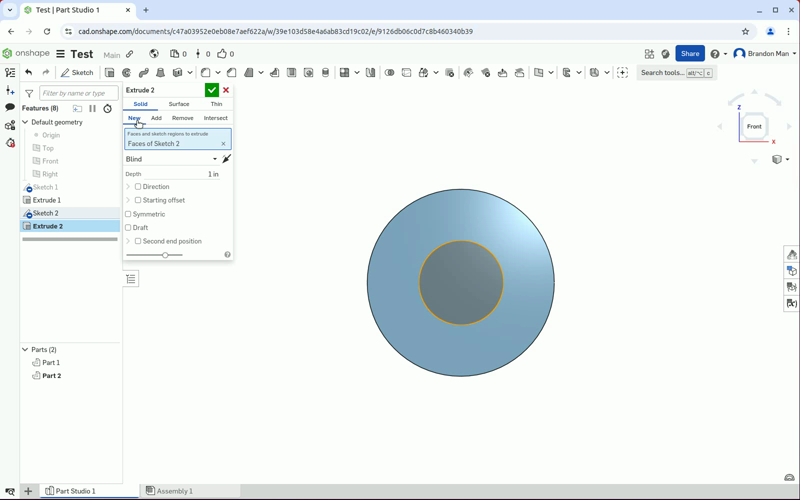
key(tab, 4)
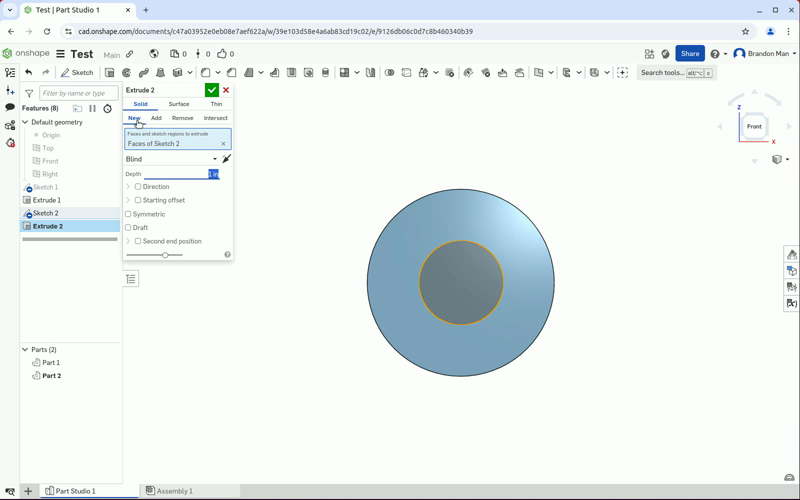
text(16.85)
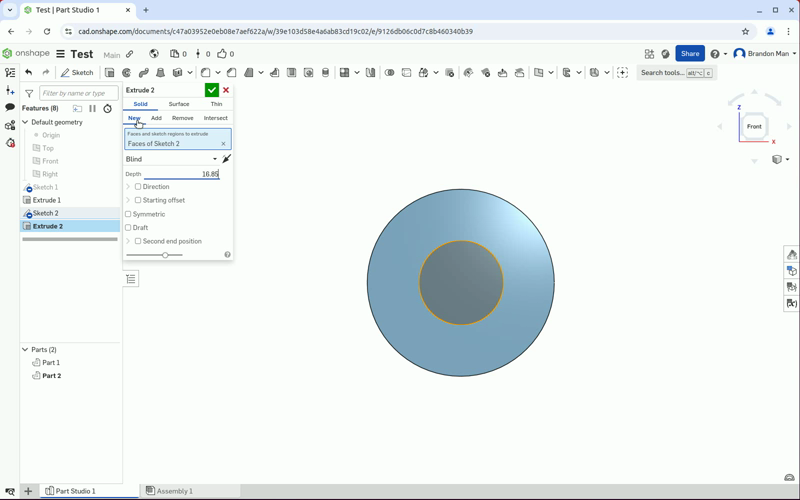
key(enter)
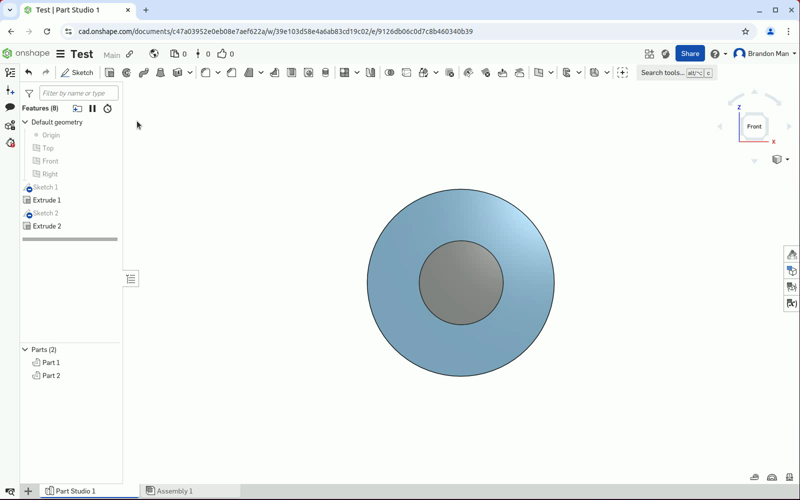
key(shift+h)
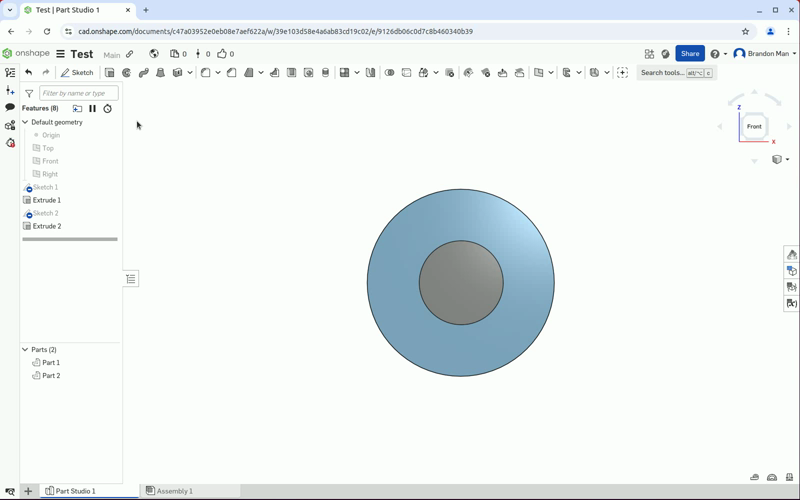
key(shift+h)
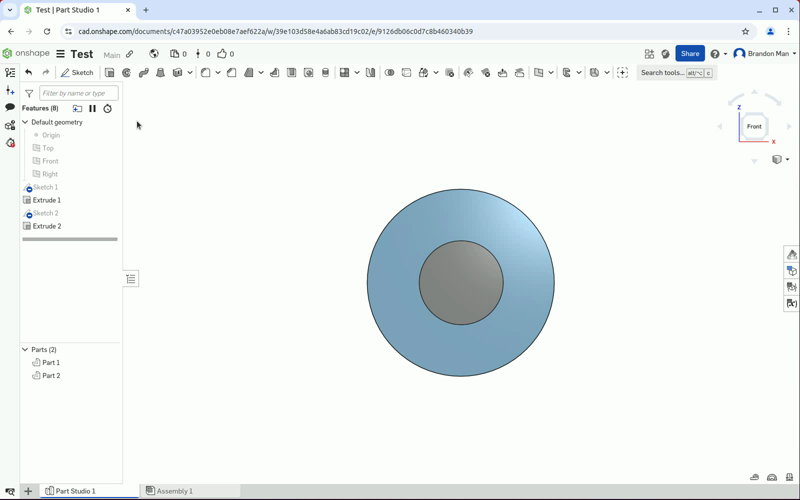
mouse_move(73, 189)
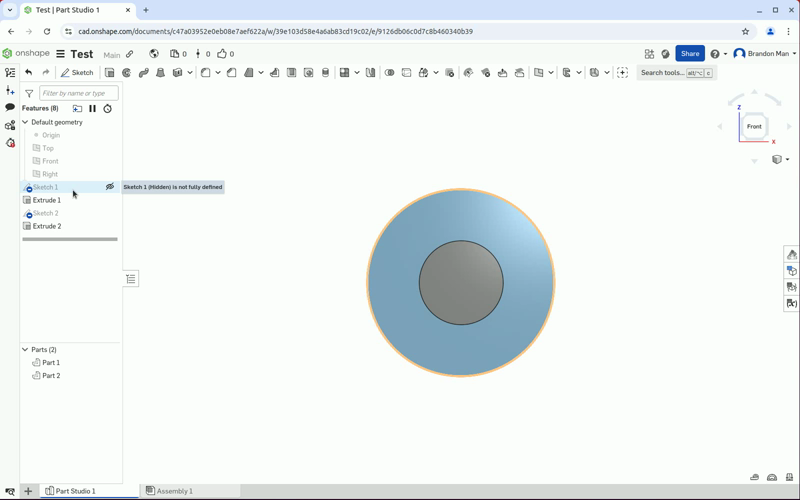
click(73, 189)
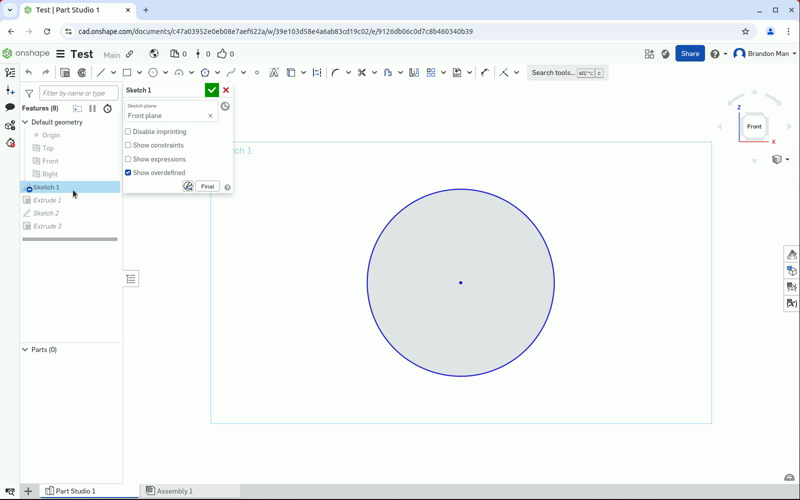
mouse_move(229, 92)
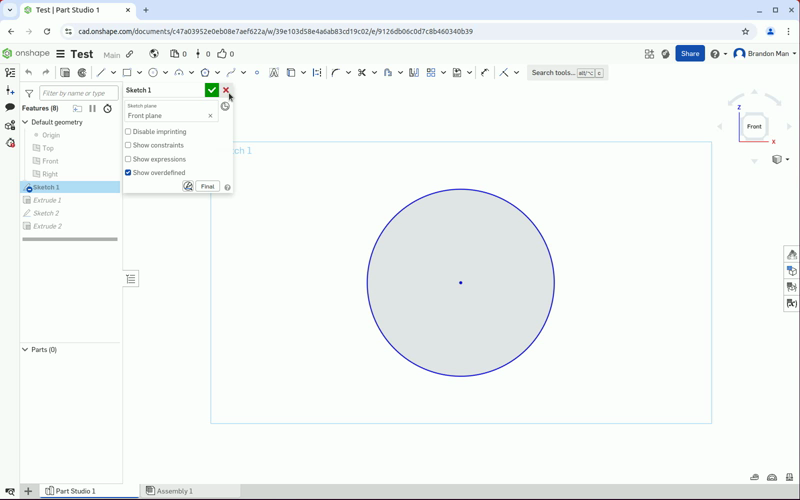
click(229, 92)
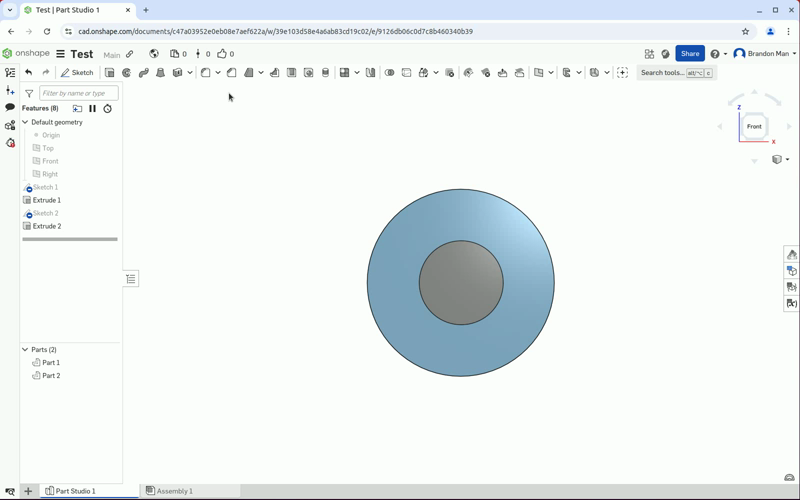
mouse_move(541, 75)
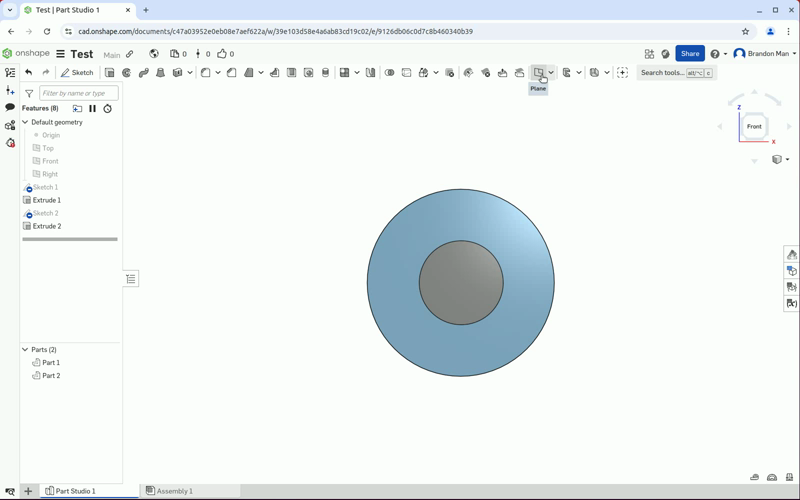
click(541, 75)
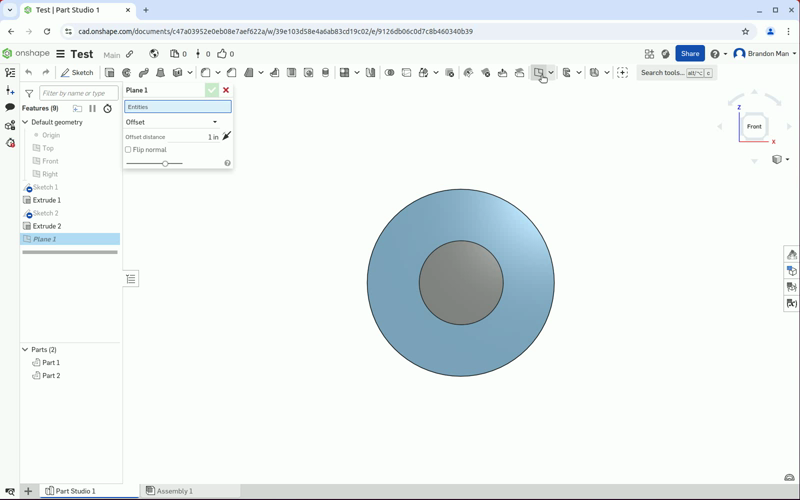
mouse_move(73, 163)
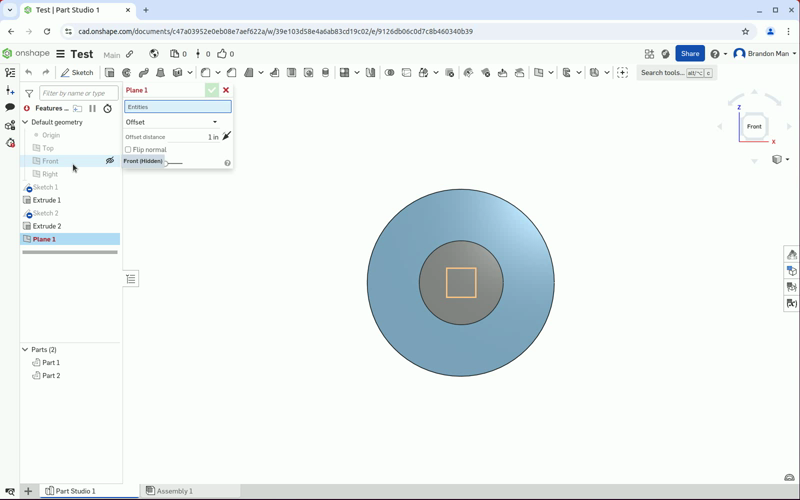
click(73, 163)
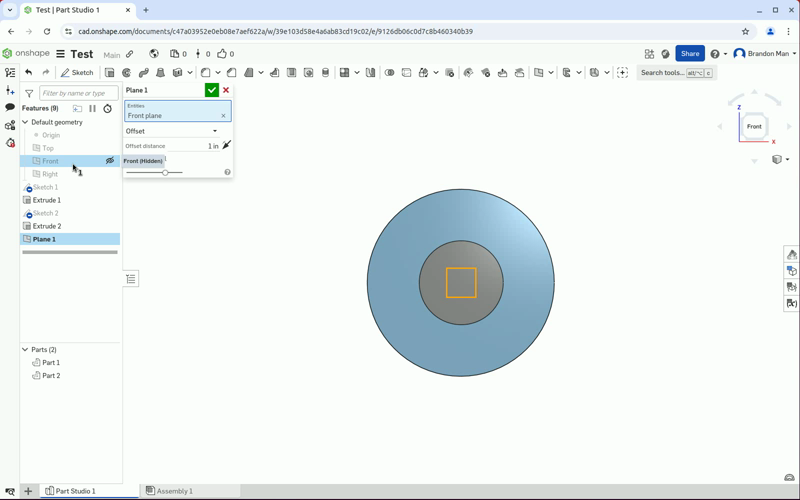
key(tab, 2)
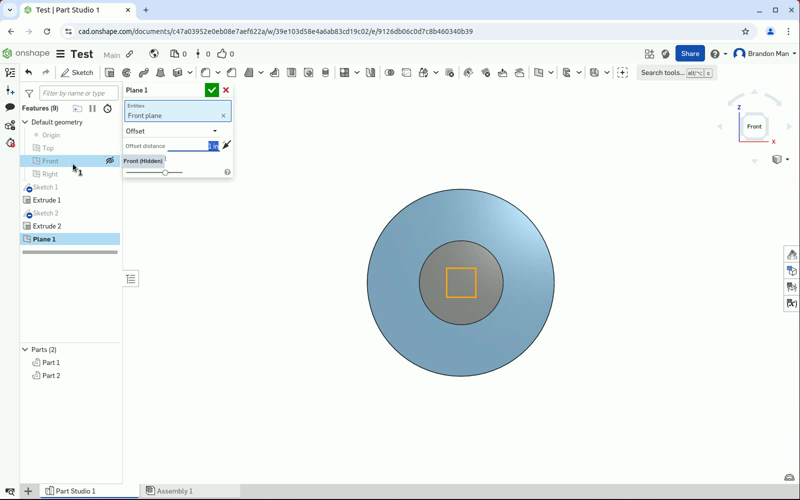
text(16.854)
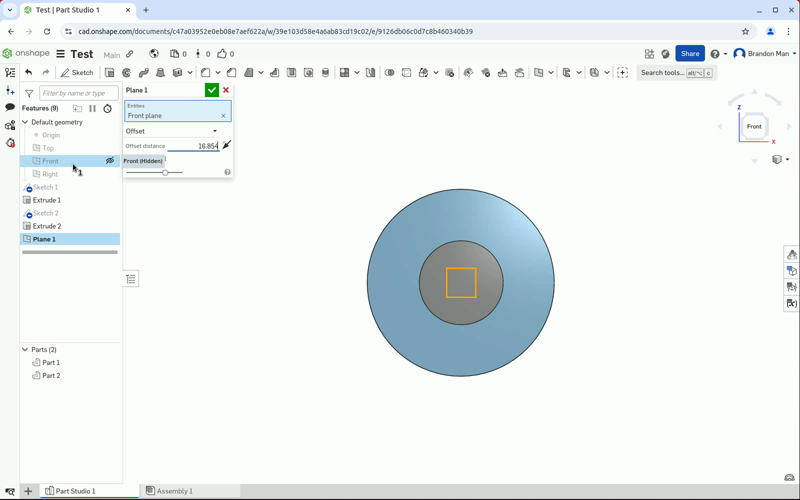
key(enter, 2)
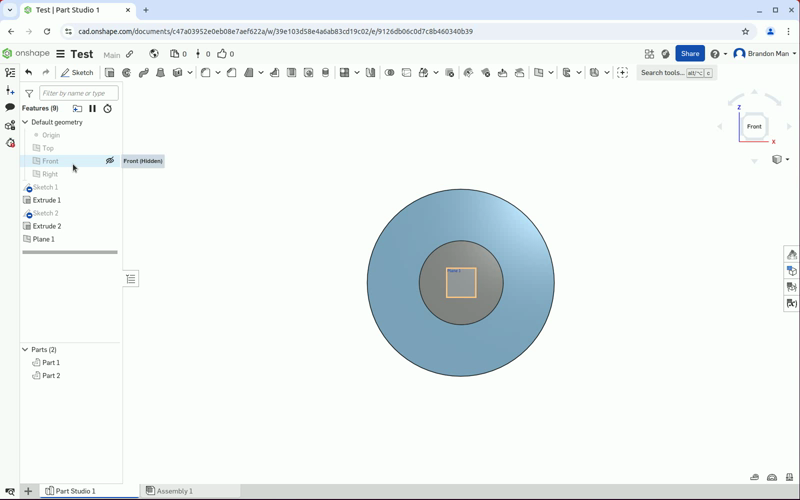
key(shift+s)
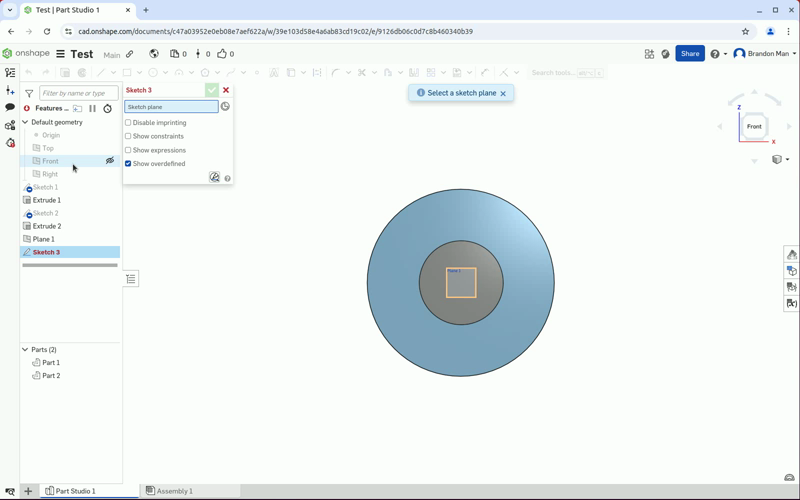
mouse_move(73, 241)
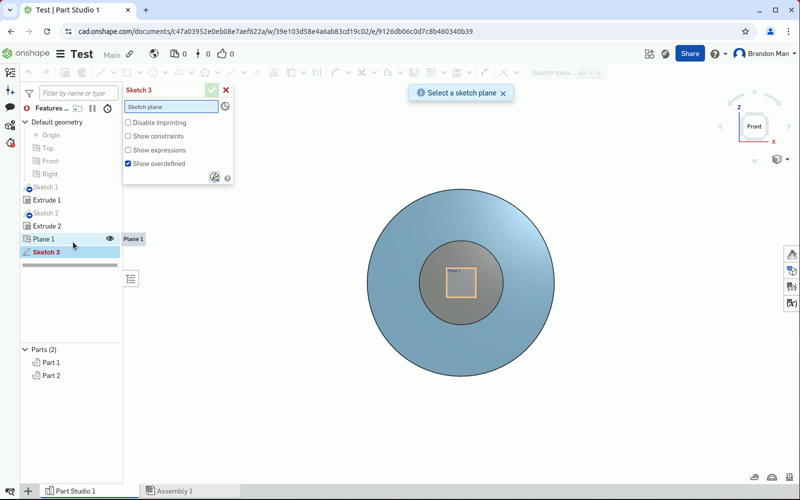
click(73, 241)
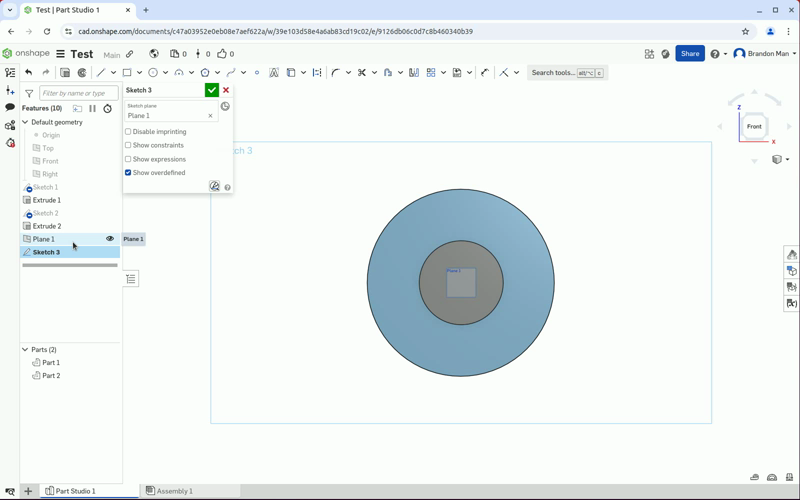
mouse_move(73, 352)
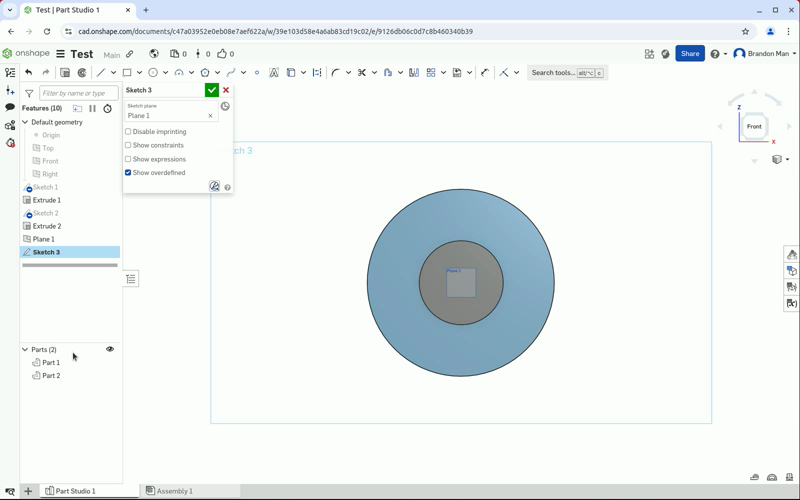
key(y)
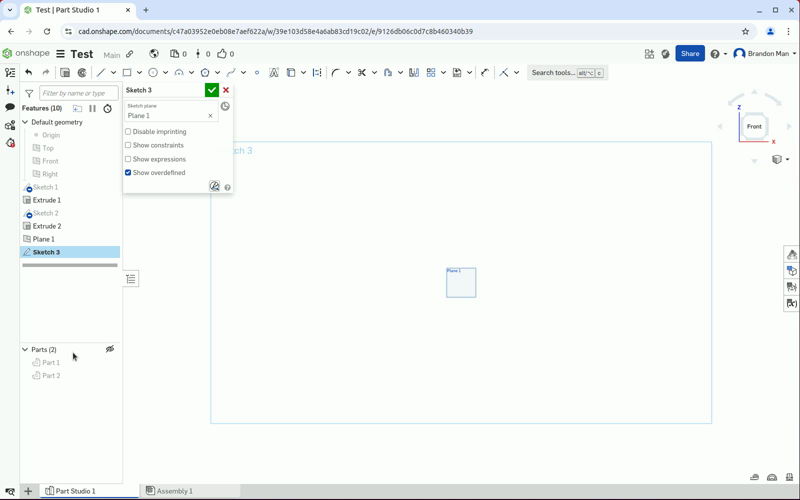
key(c)
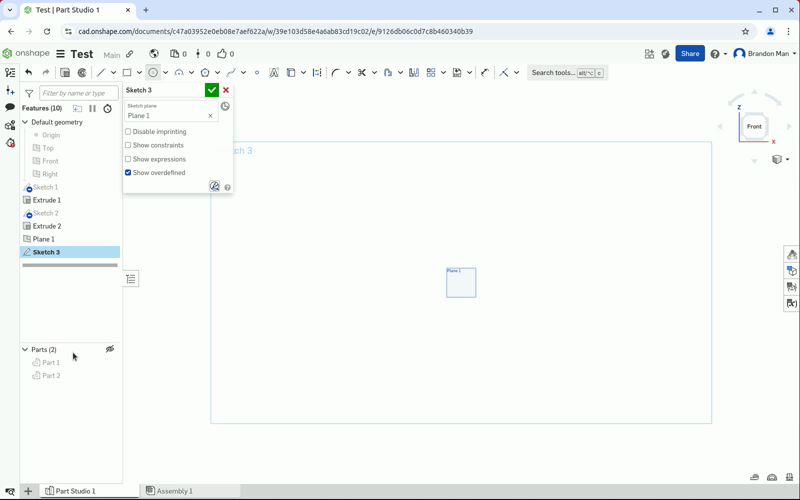
key_down(shift)
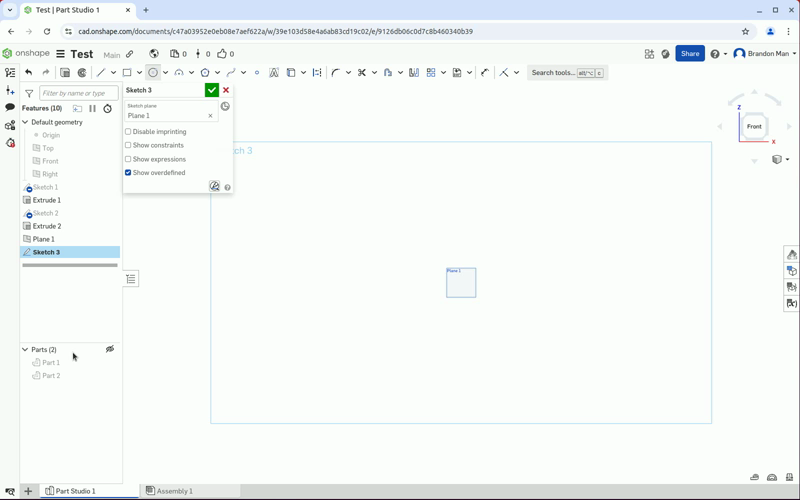
mouse_move(461, 282)
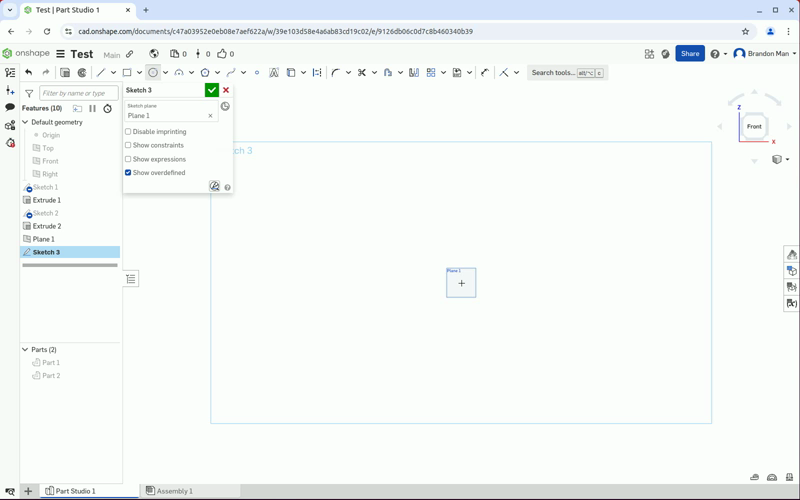
click(461, 282)
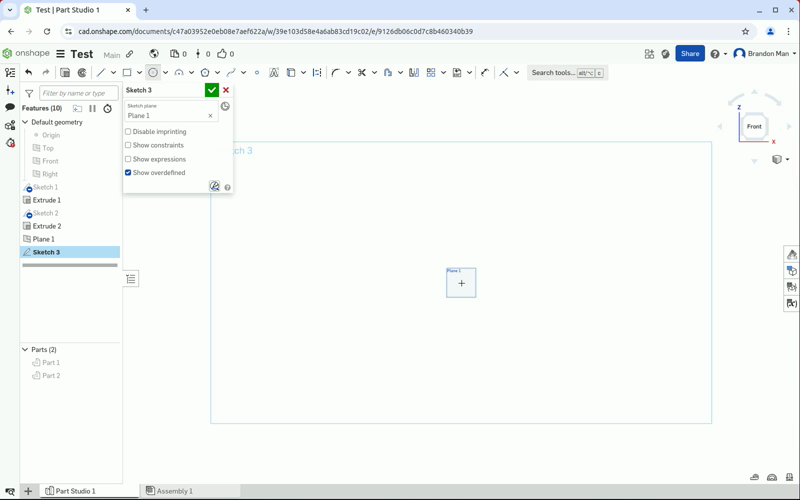
key_up(shift)
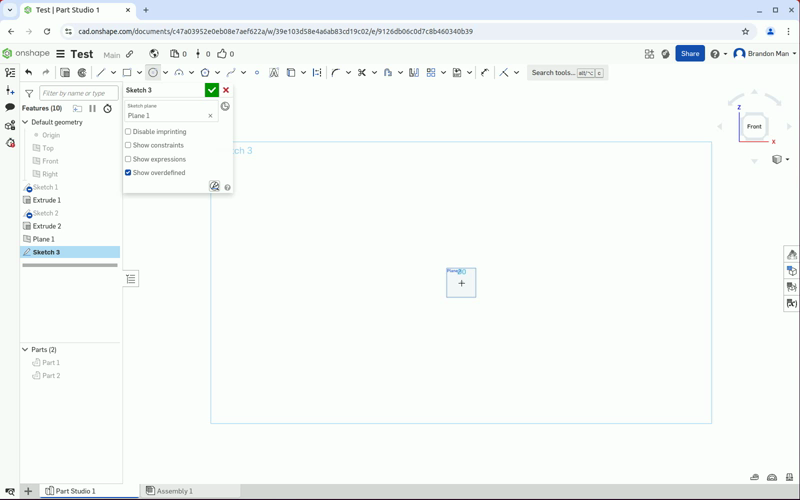
mouse_move(484, 282)
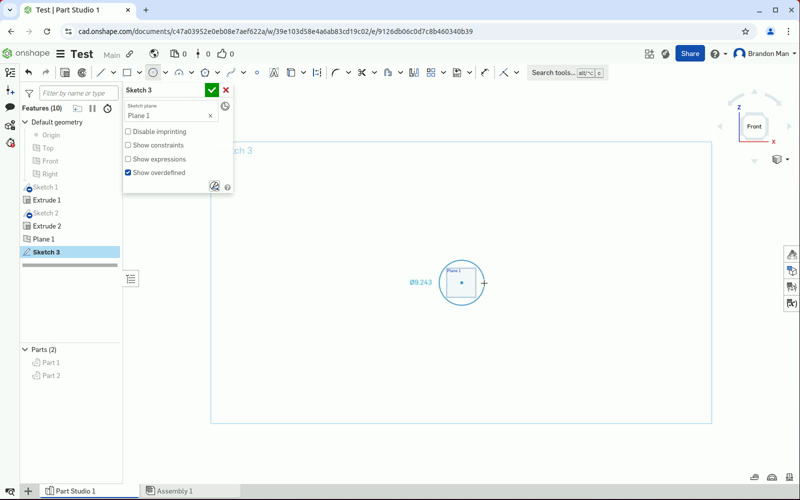
click(484, 282)
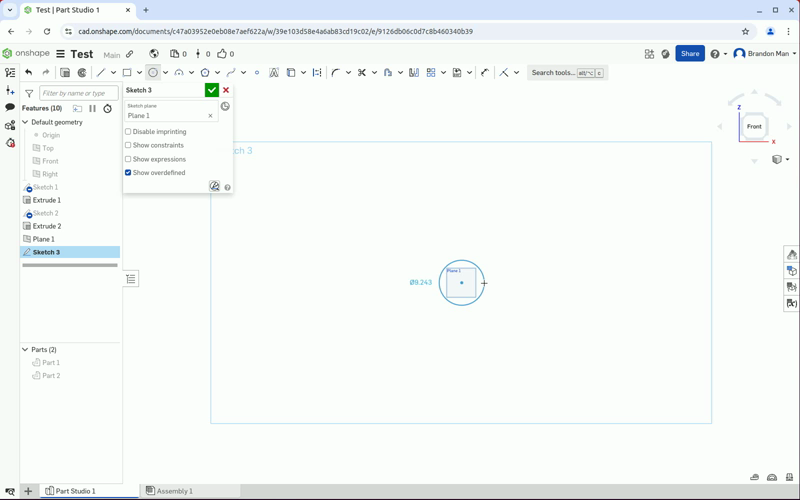
key(esc)
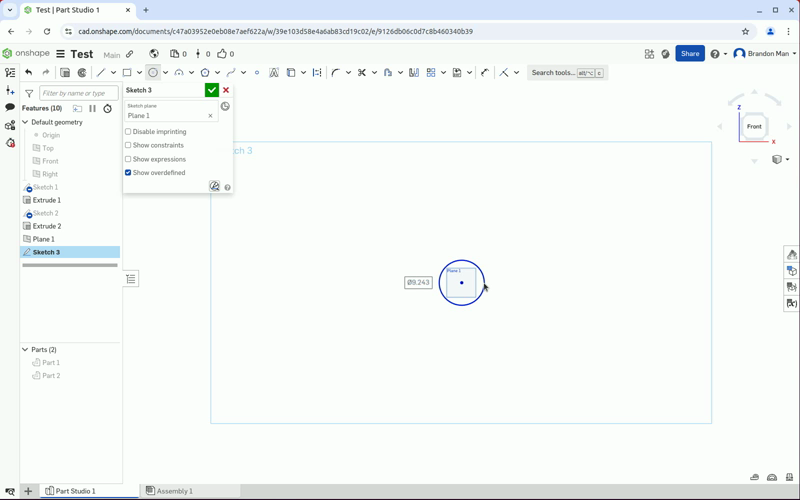
mouse_move(443, 277)
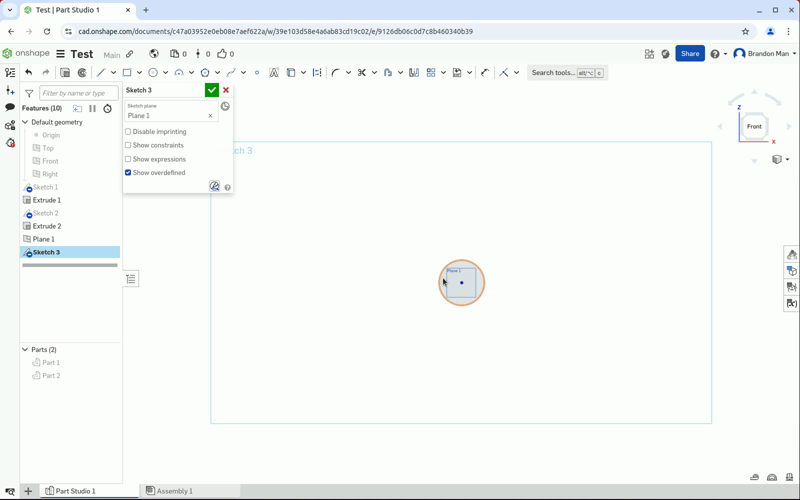
scroll(6)
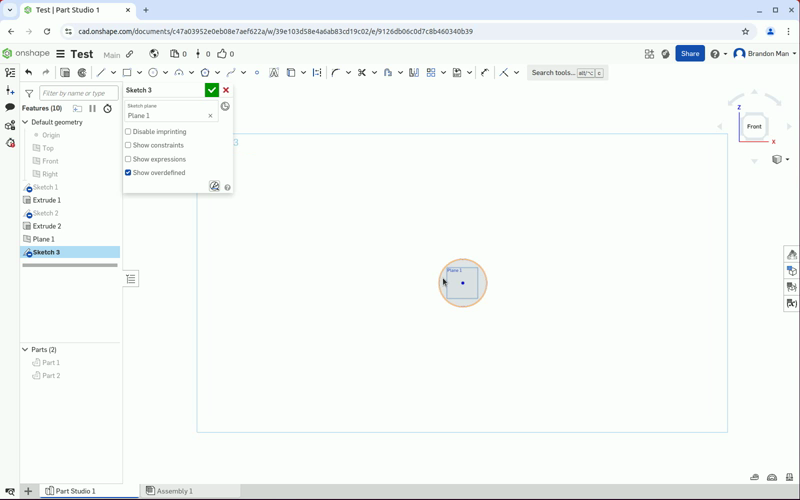
scroll(6)
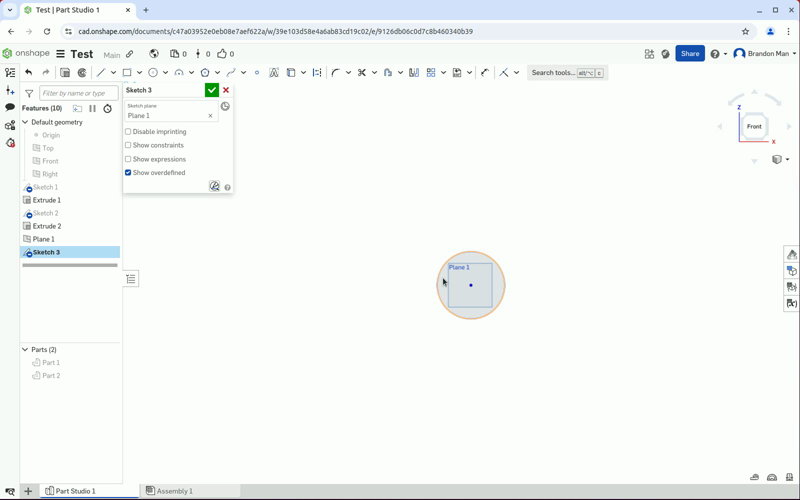
scroll(6)
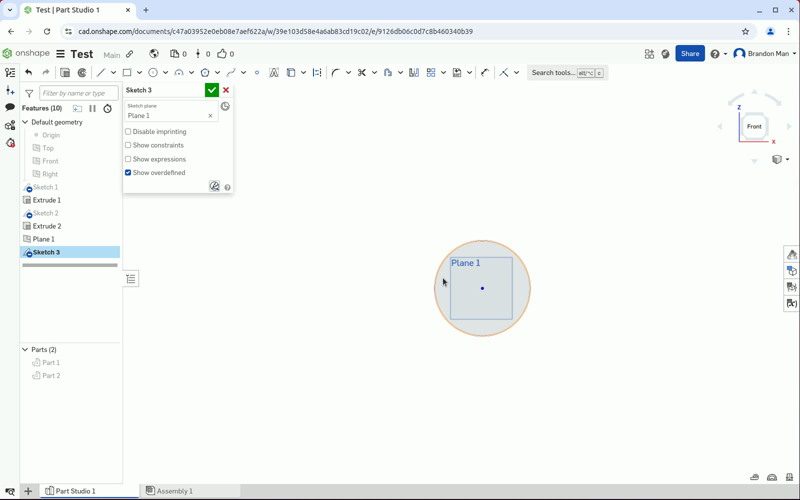
scroll(6)
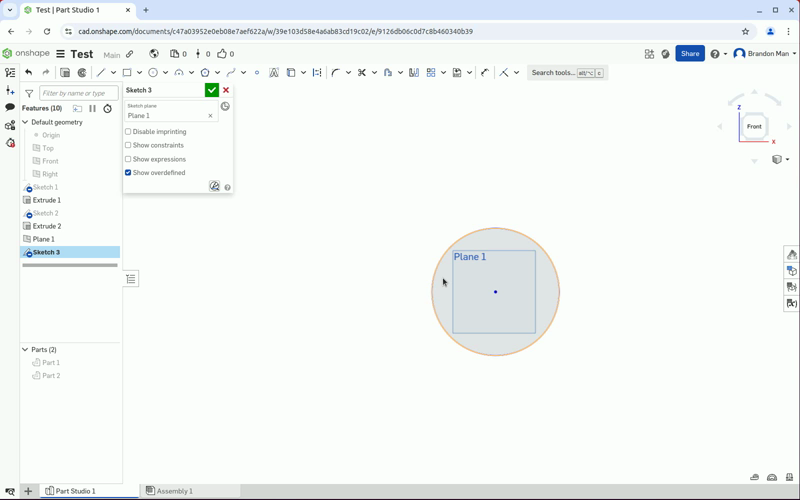
scroll(6)
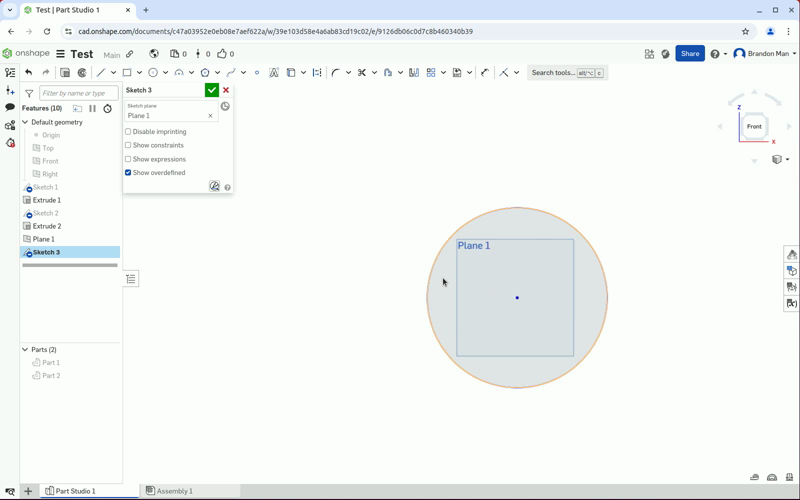
scroll(6)
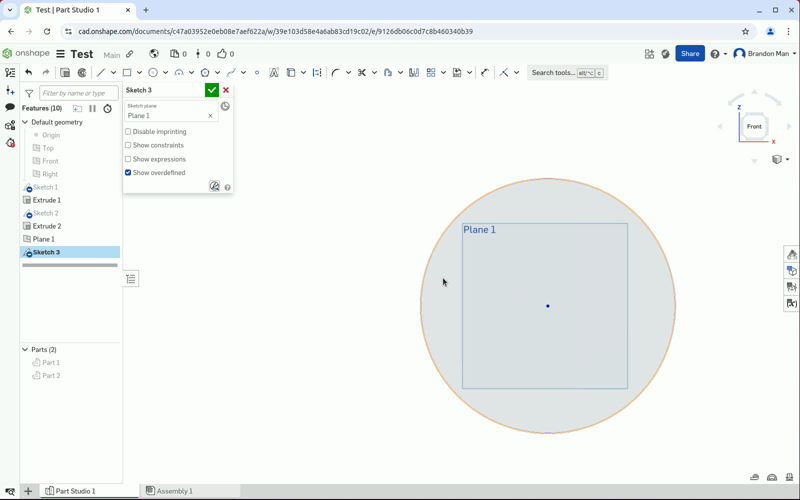
scroll(6)
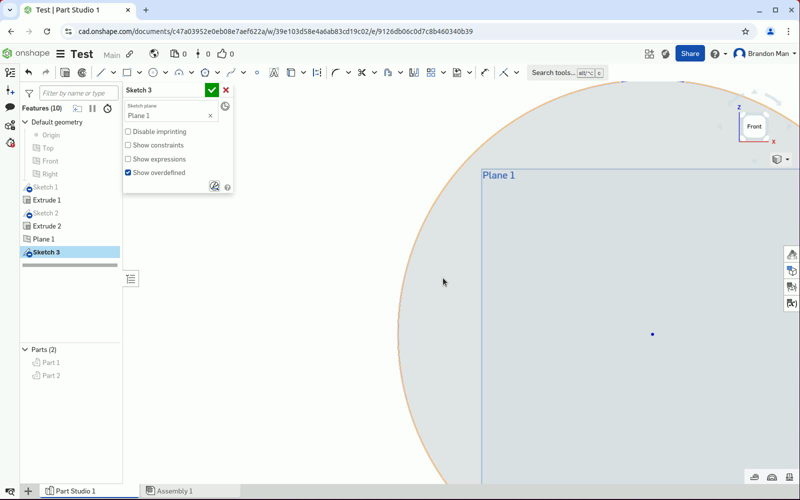
click(443, 277)
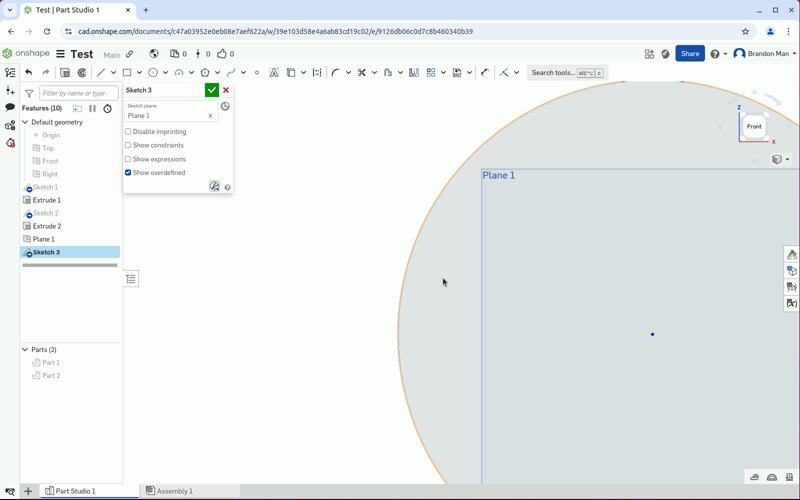
scroll(-6)
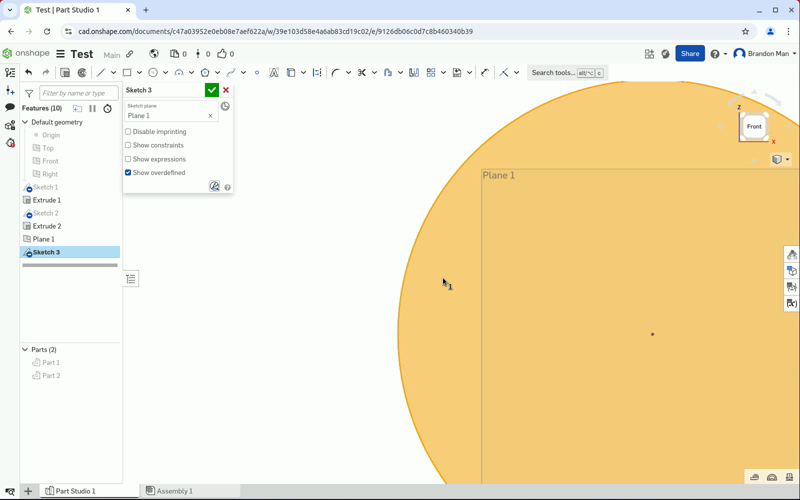
scroll(-6)
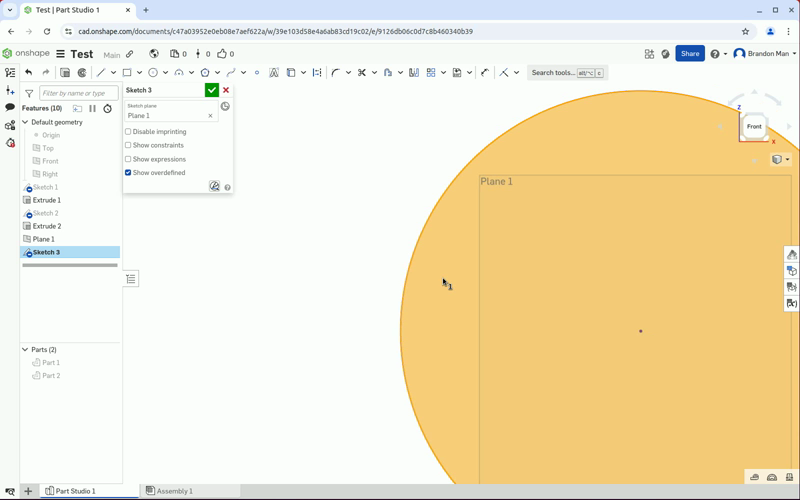
scroll(-6)
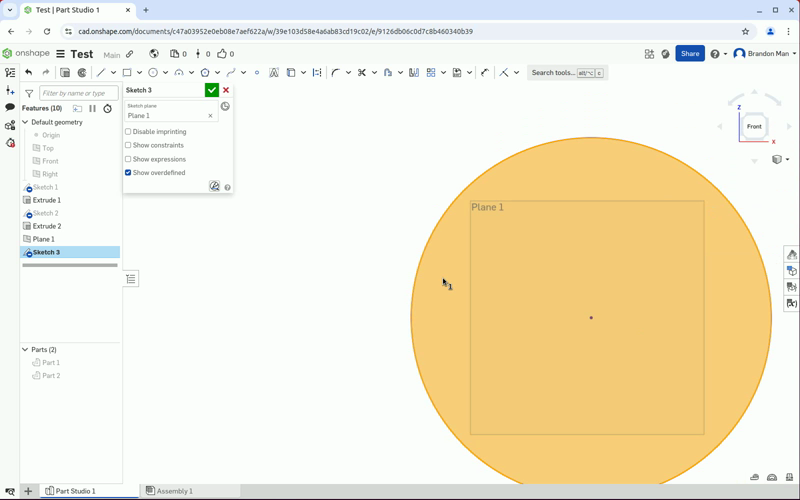
scroll(-6)
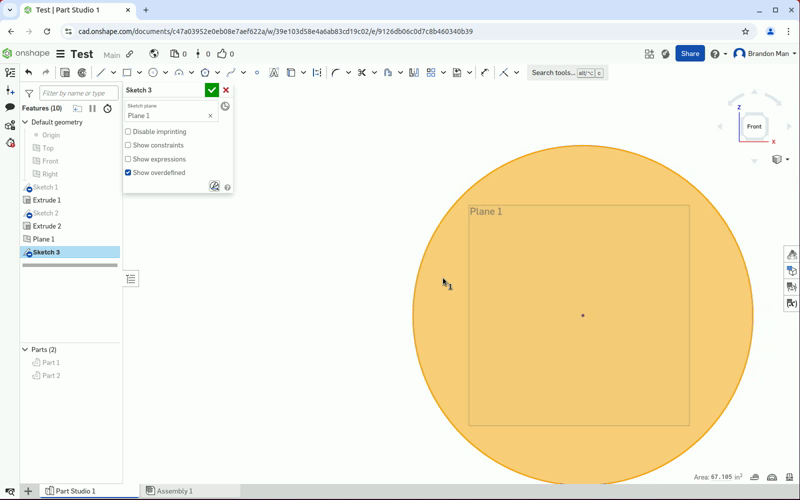
scroll(-6)
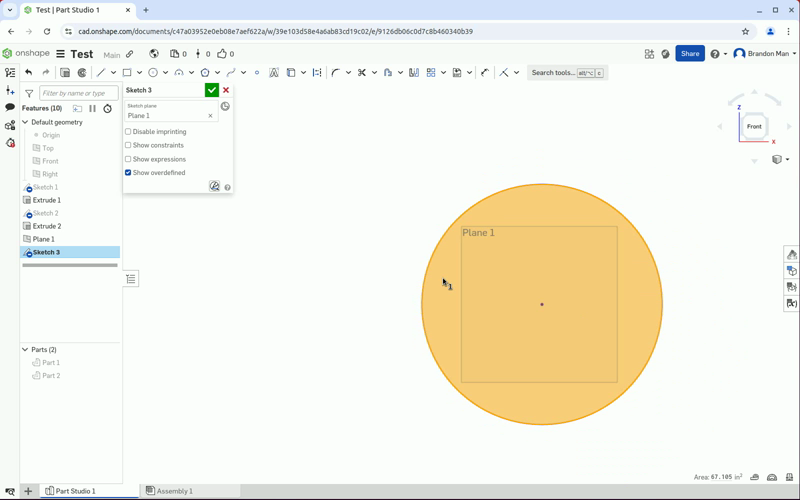
scroll(-6)
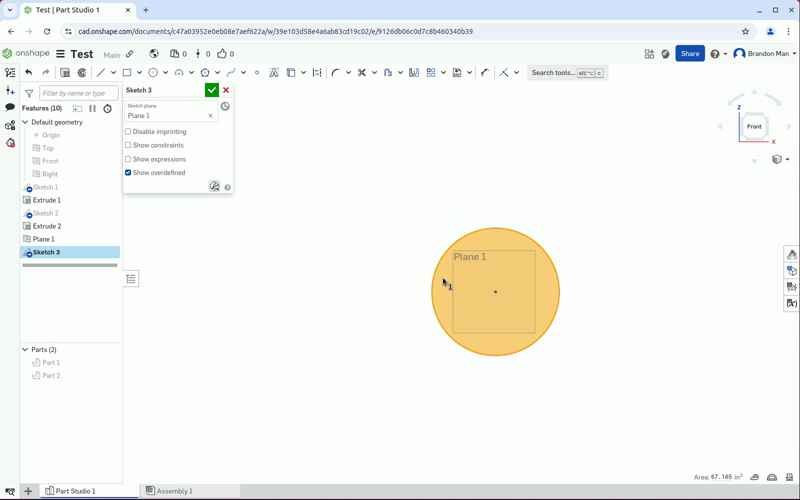
scroll(-6)
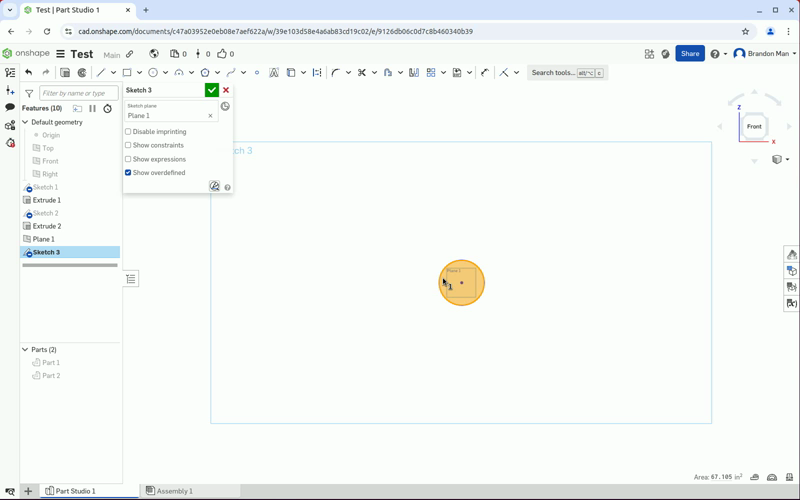
mouse_move(73, 352)
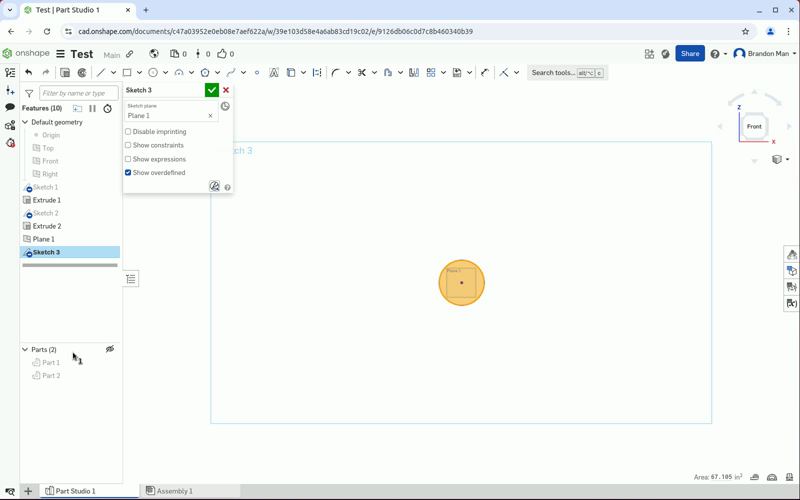
key(shift+y)
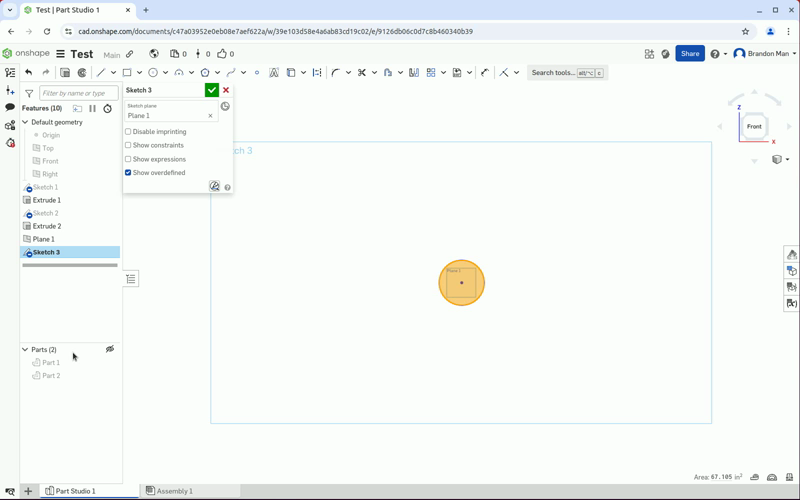
key(shift+e)
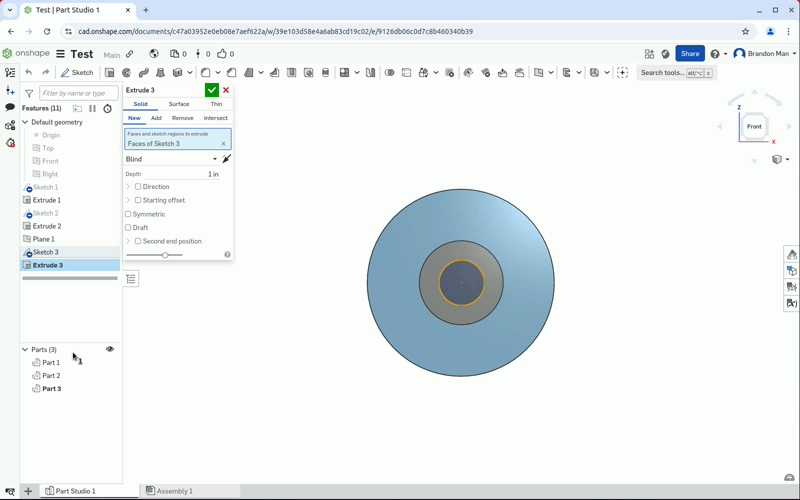
mouse_move(143, 106)
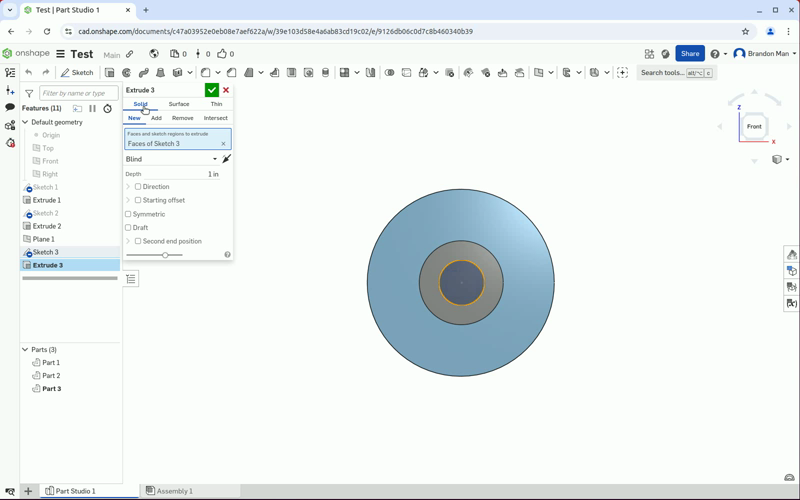
click(143, 106)
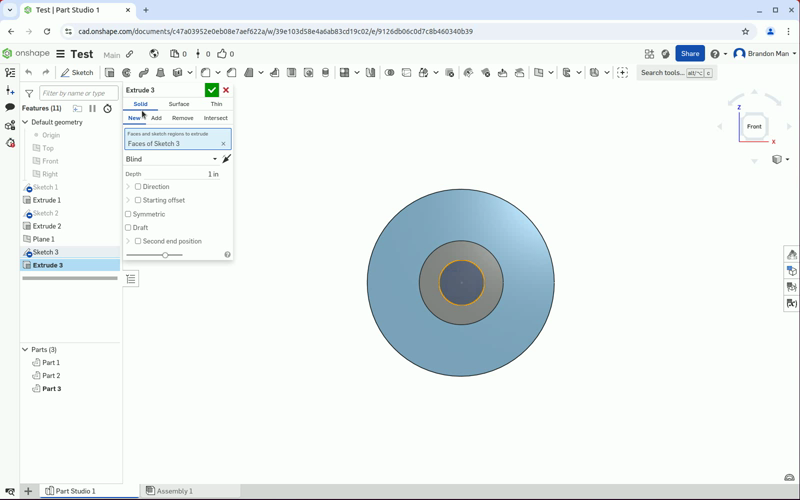
mouse_move(137, 120)
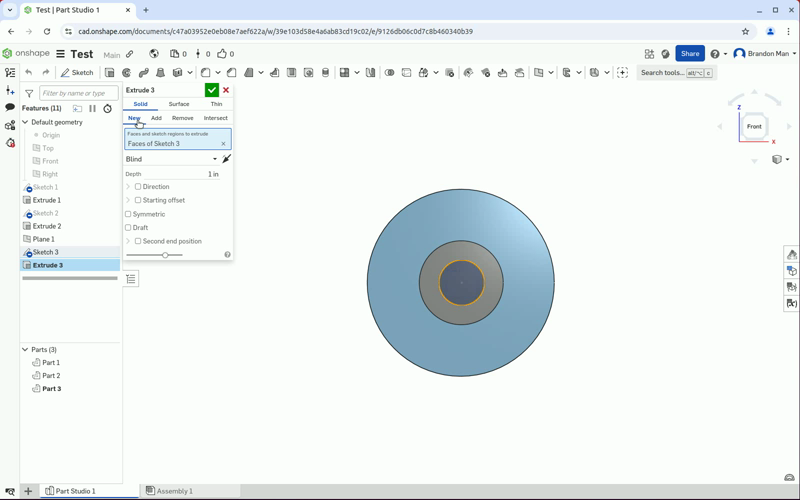
click(137, 120)
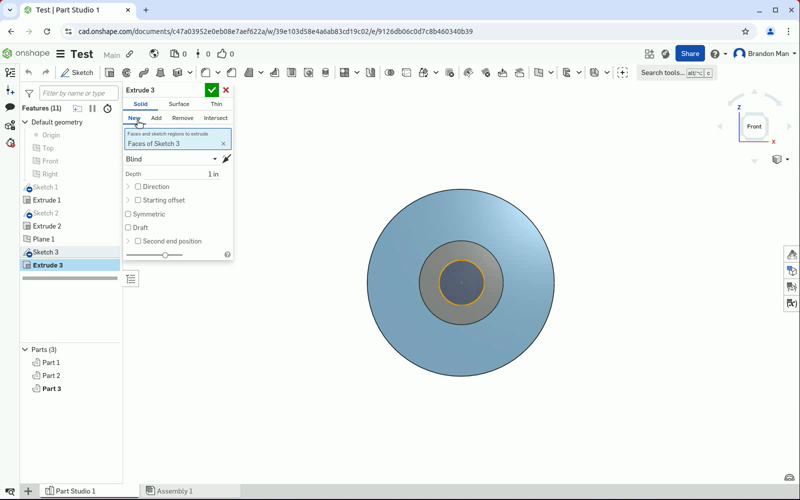
key(tab, 4)
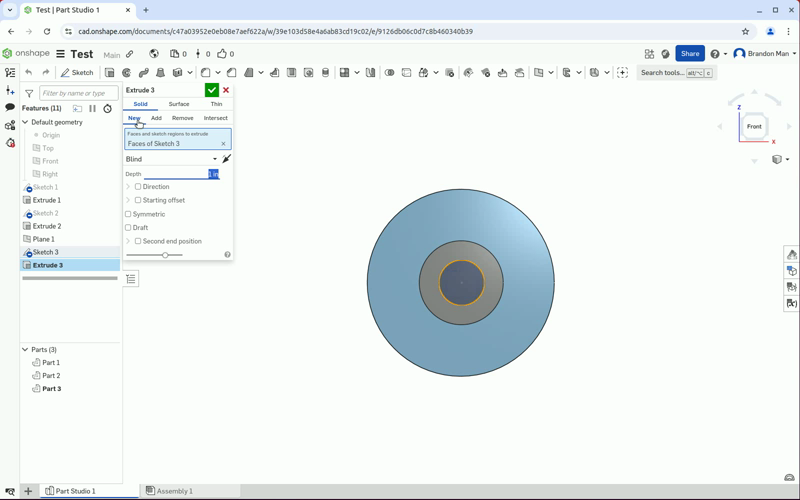
text(6.258)
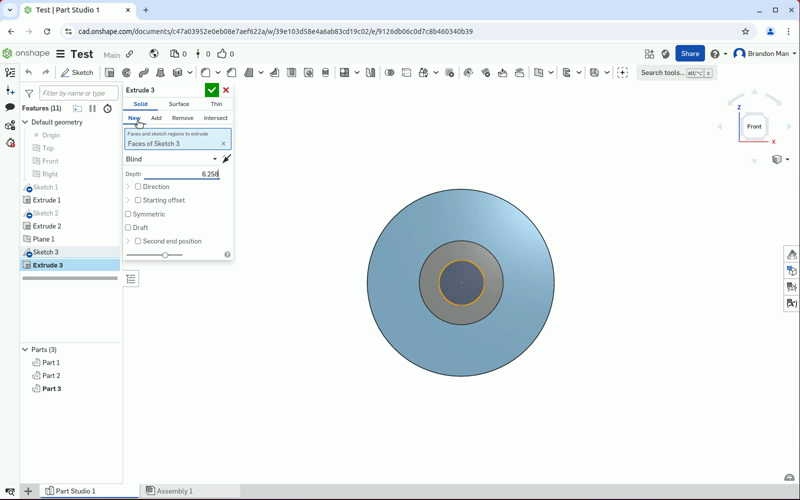
key(enter)
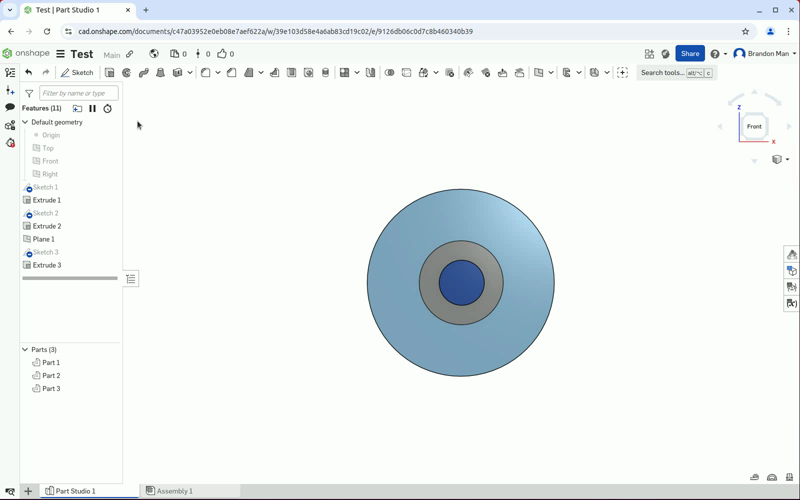
key(shift+h)
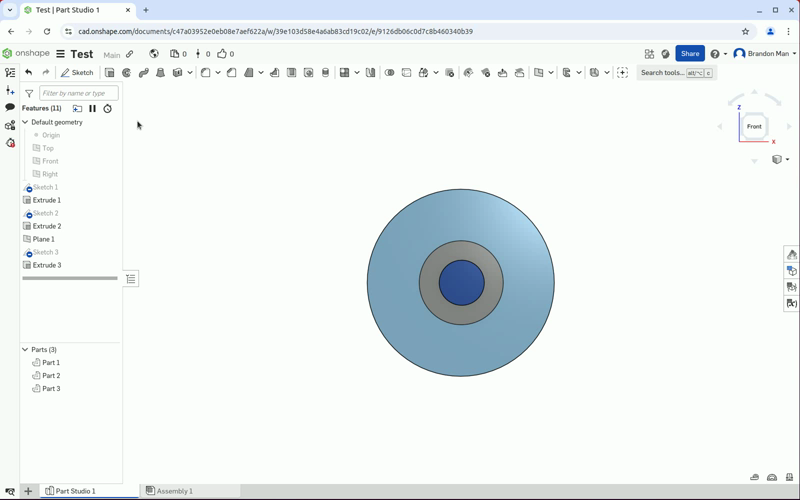
key(shift+h)
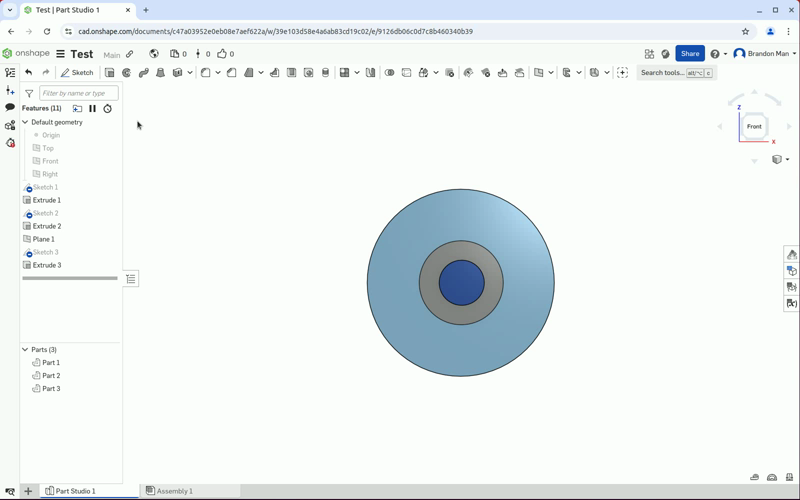
mouse_move(73, 189)
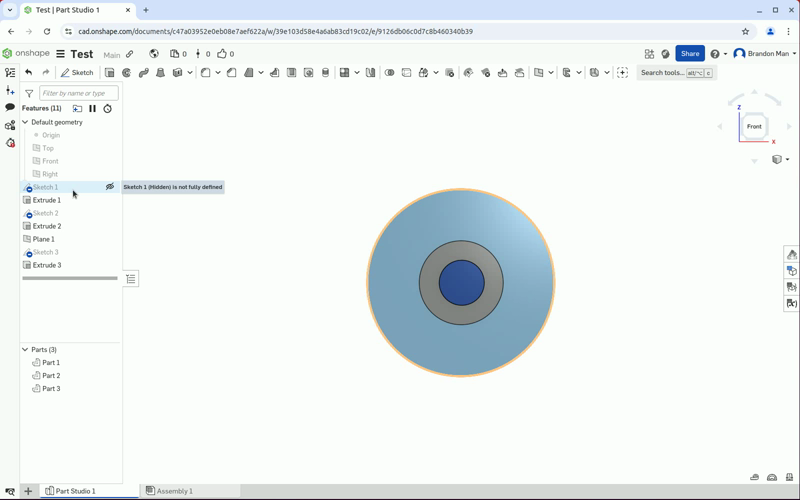
click(73, 189)
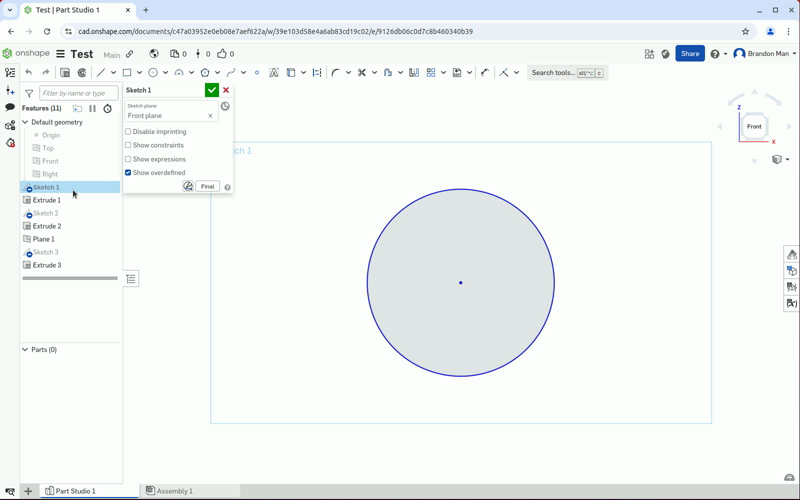
mouse_move(229, 92)
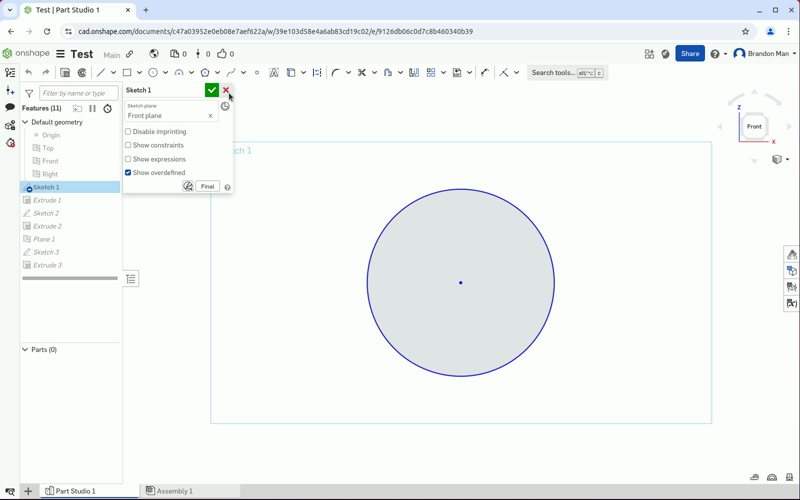
click(229, 92)
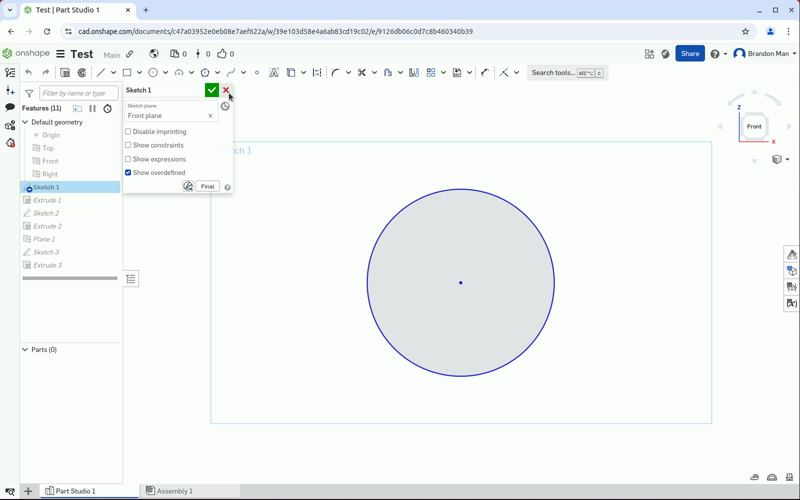
key(shift+s)
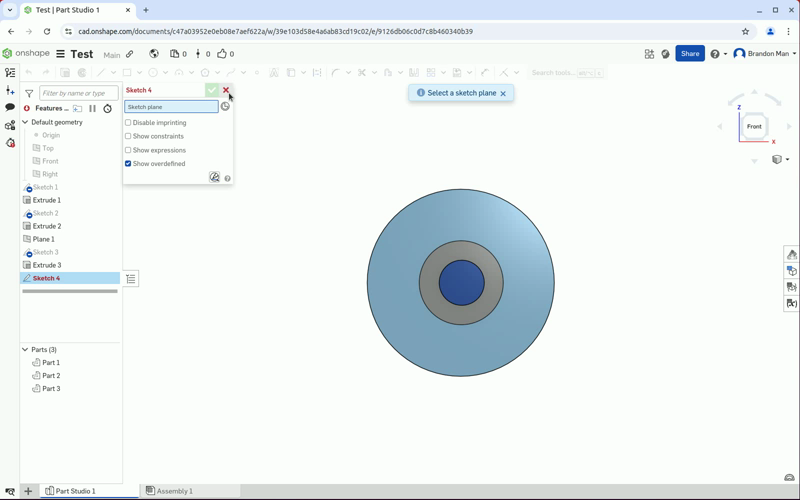
mouse_move(73, 163)
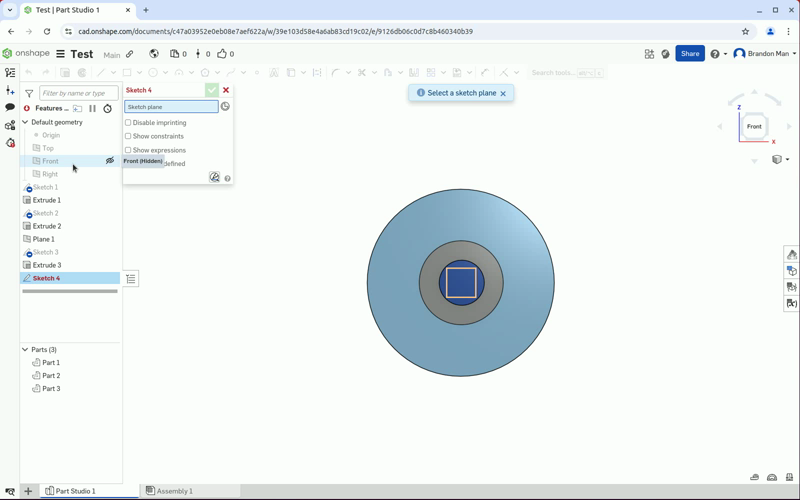
click(73, 163)
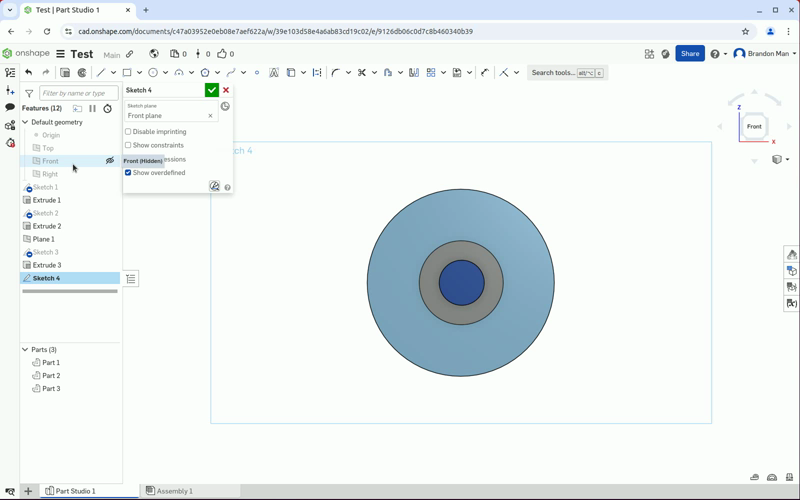
mouse_move(73, 352)
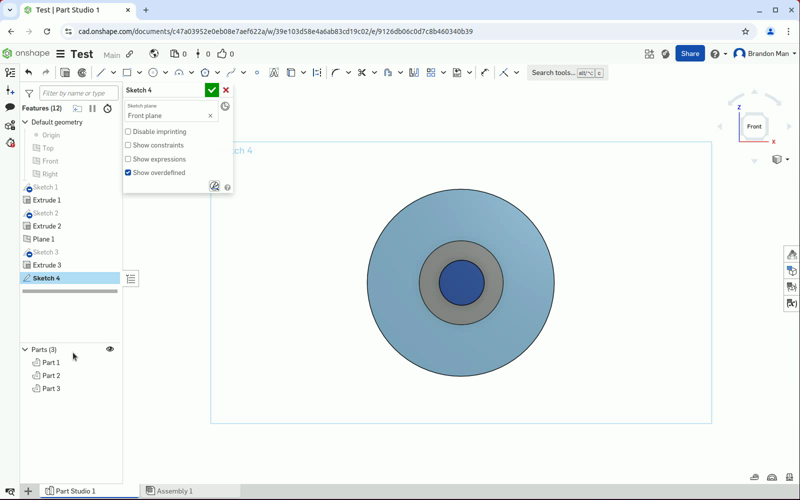
key(y)
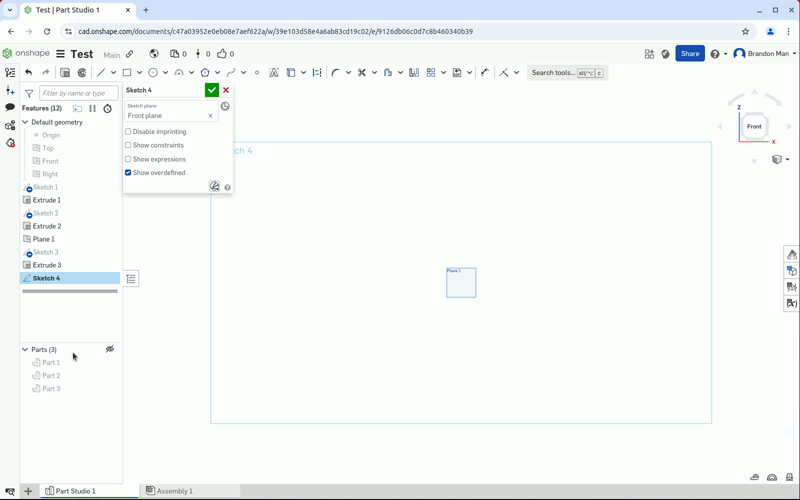
key(c)
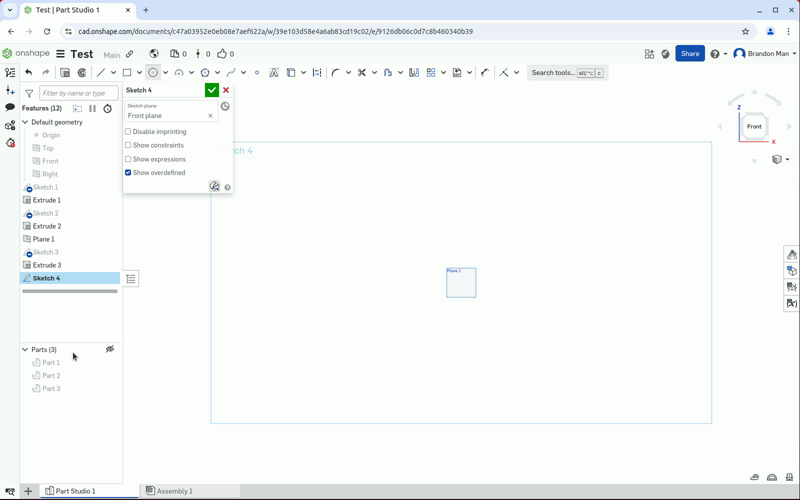
key_down(shift)
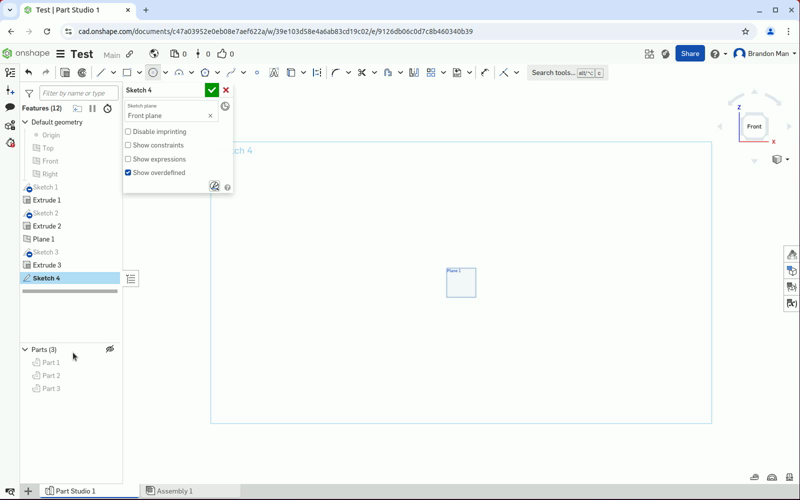
mouse_move(461, 282)
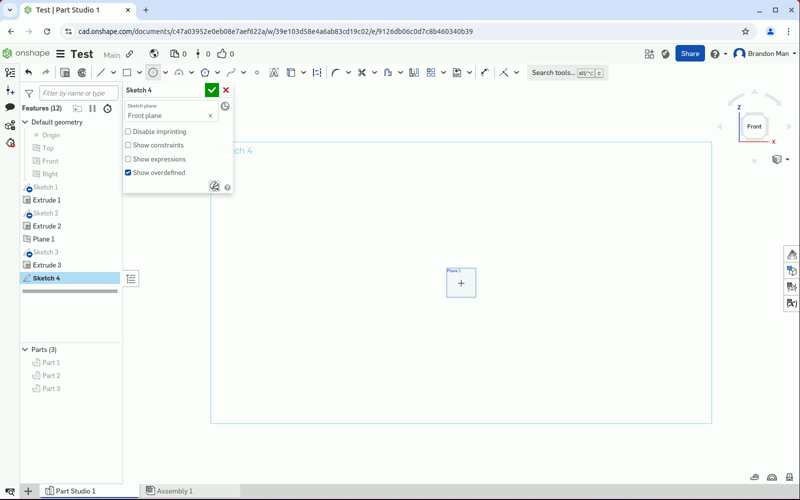
click(461, 282)
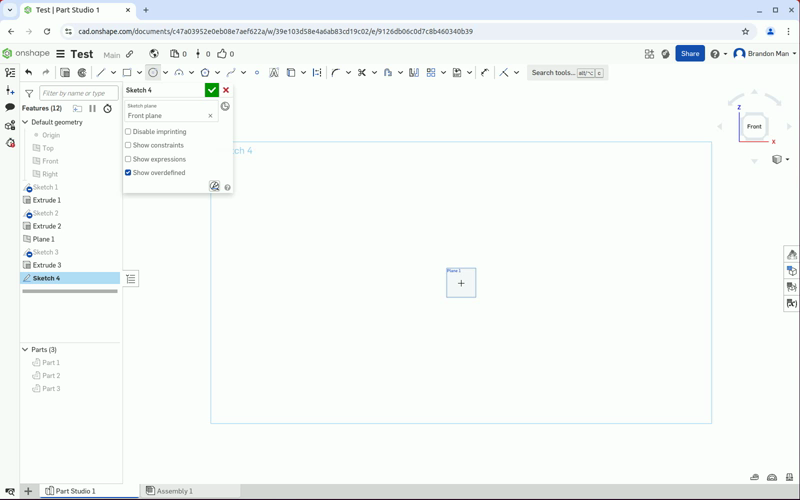
key_up(shift)
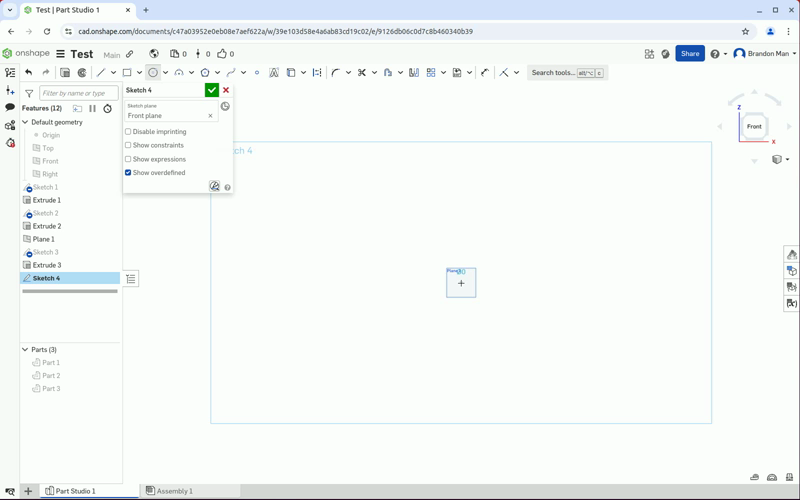
mouse_move(479, 282)
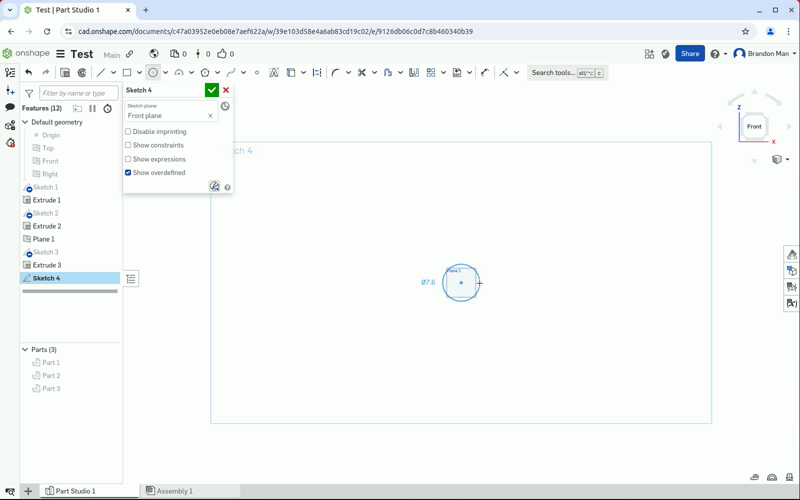
click(479, 282)
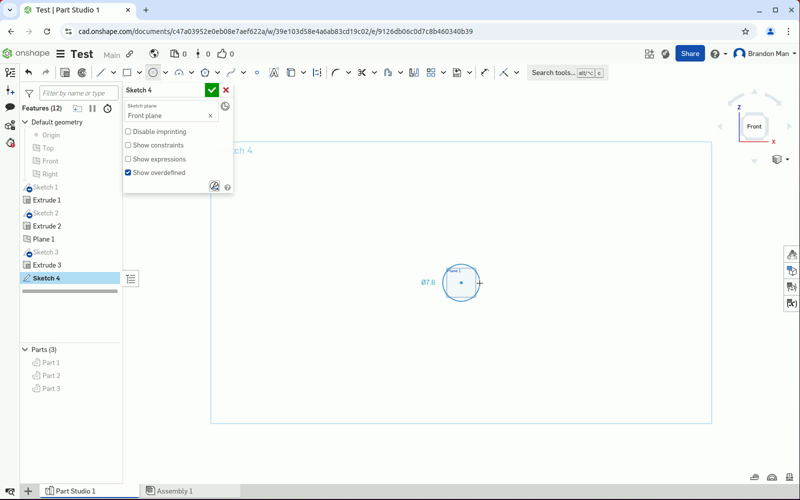
key(esc)
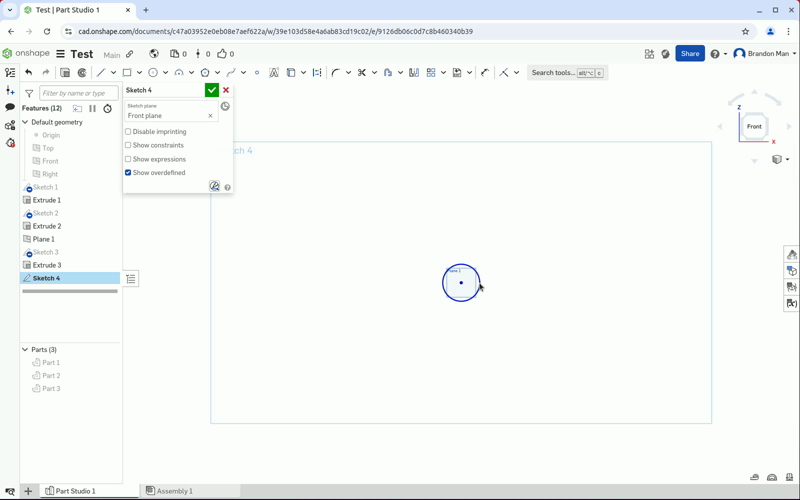
mouse_move(454, 270)
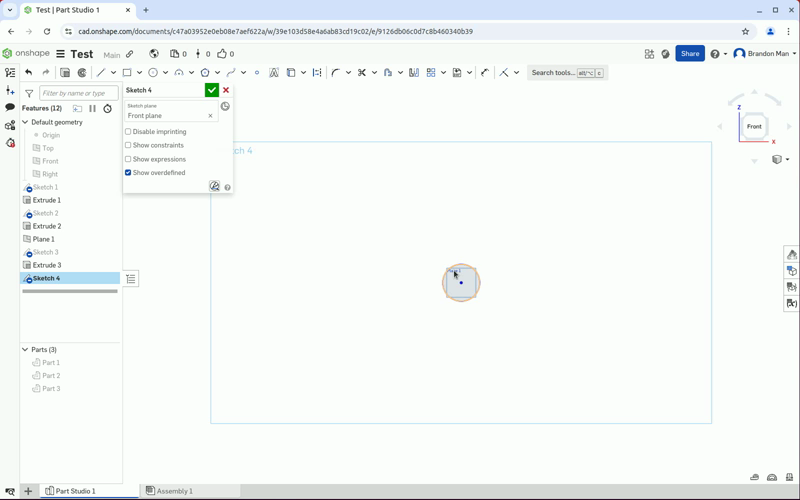
scroll(6)
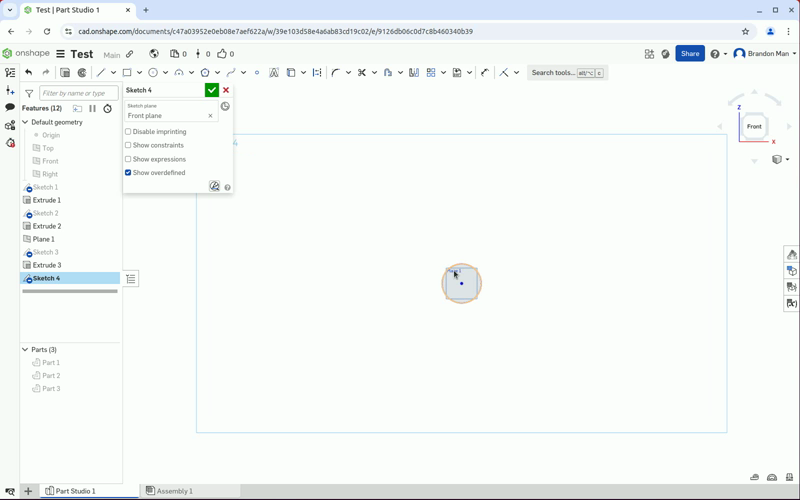
scroll(6)
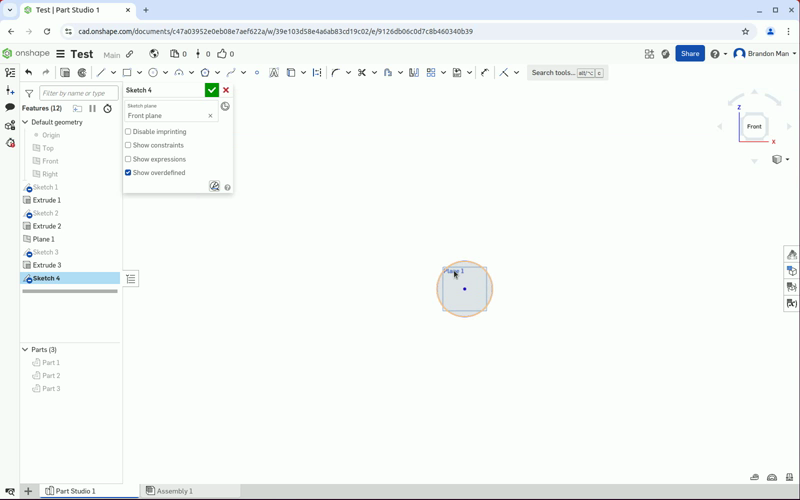
scroll(6)
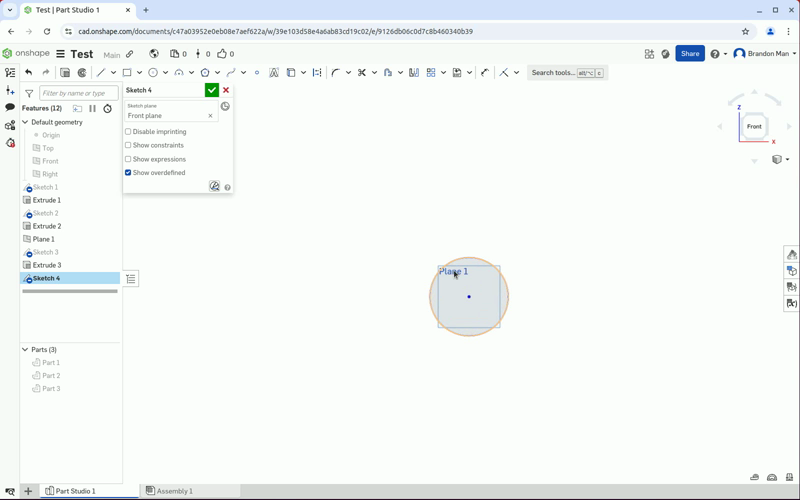
scroll(6)
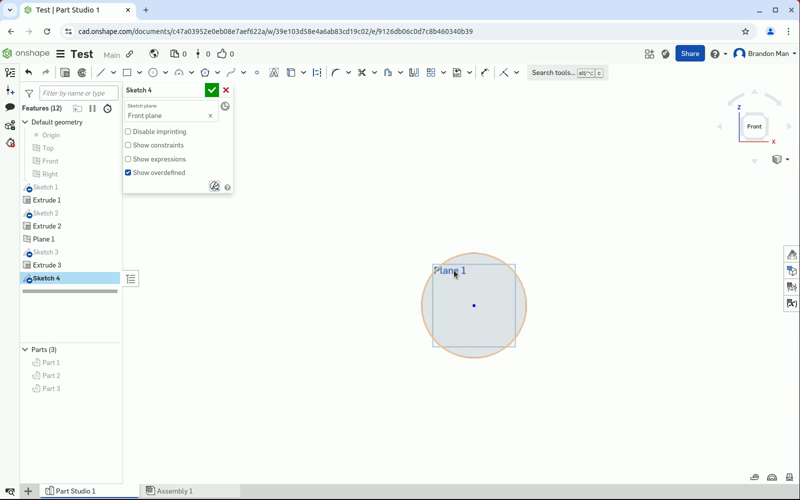
scroll(6)
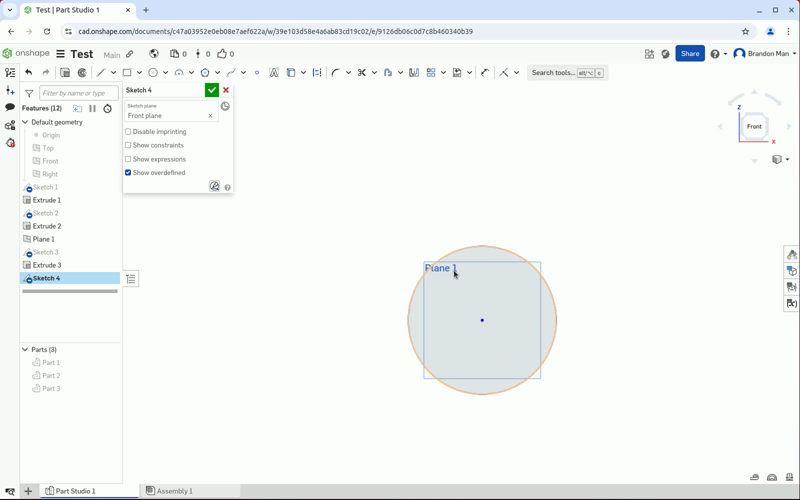
scroll(6)
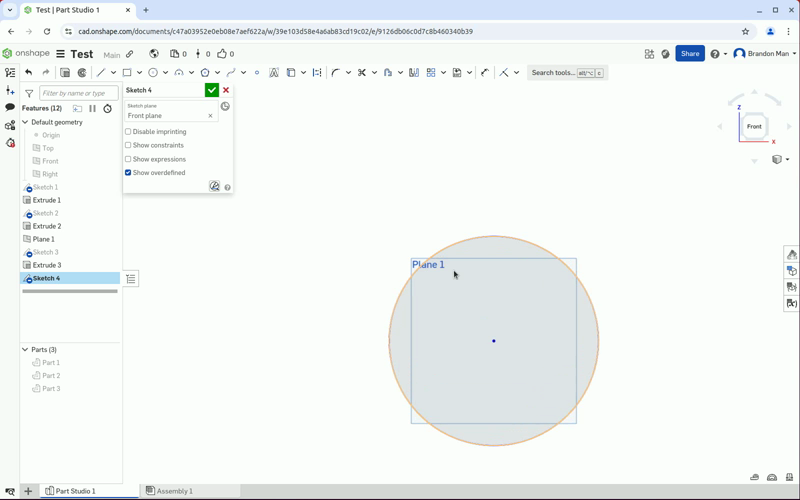
scroll(6)
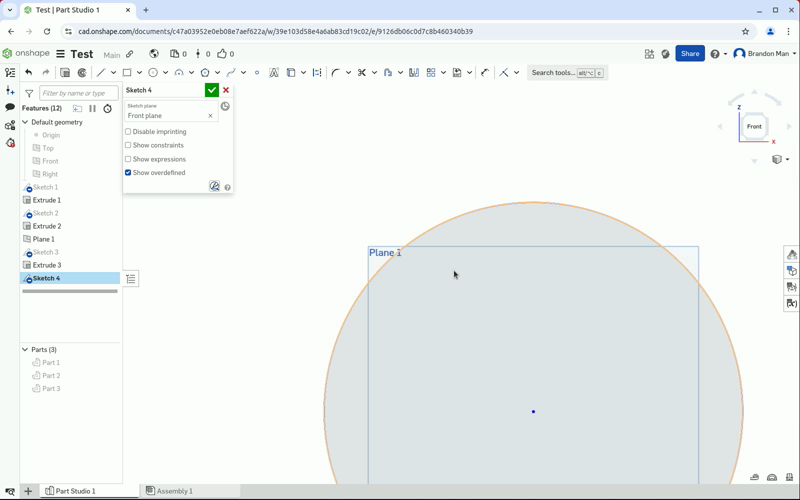
click(454, 270)
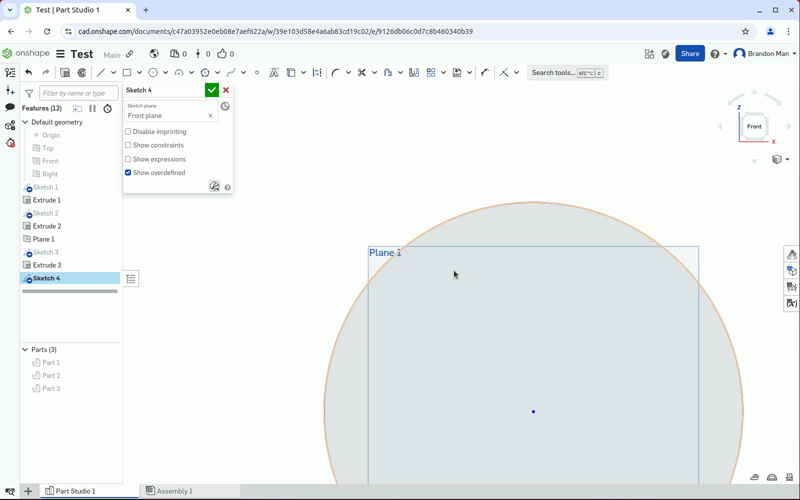
scroll(-6)
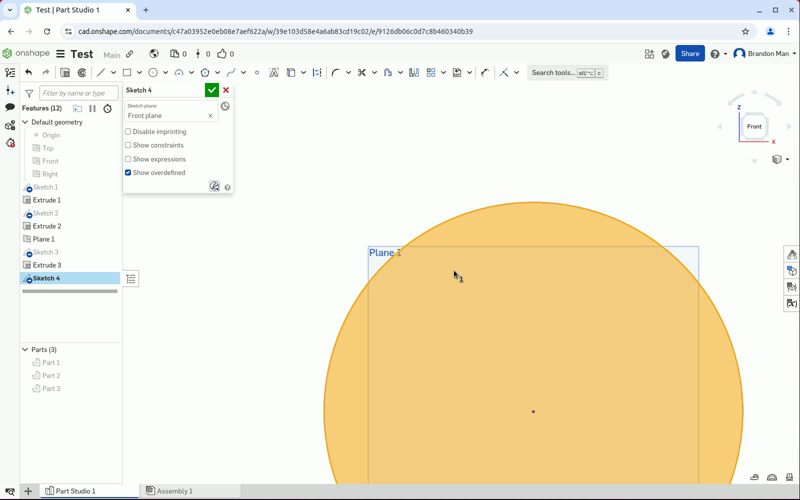
scroll(-6)
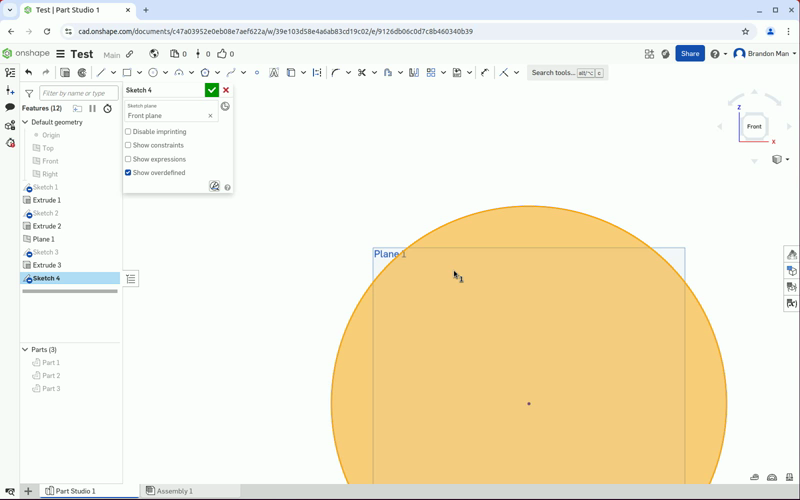
scroll(-6)
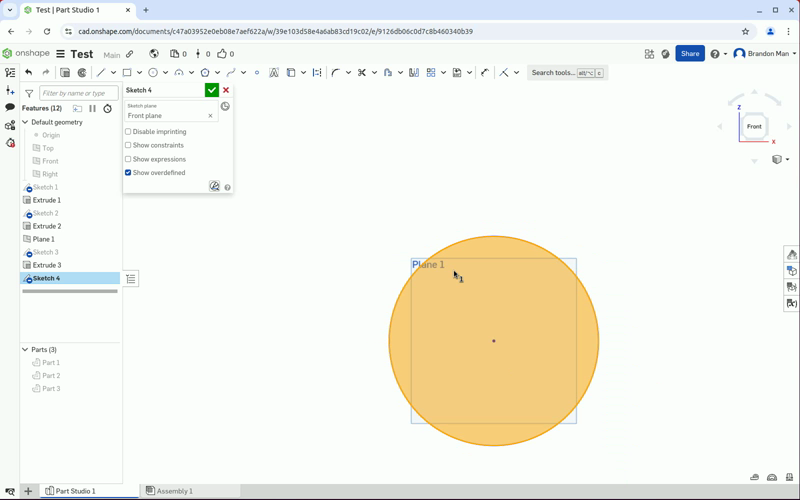
scroll(-6)
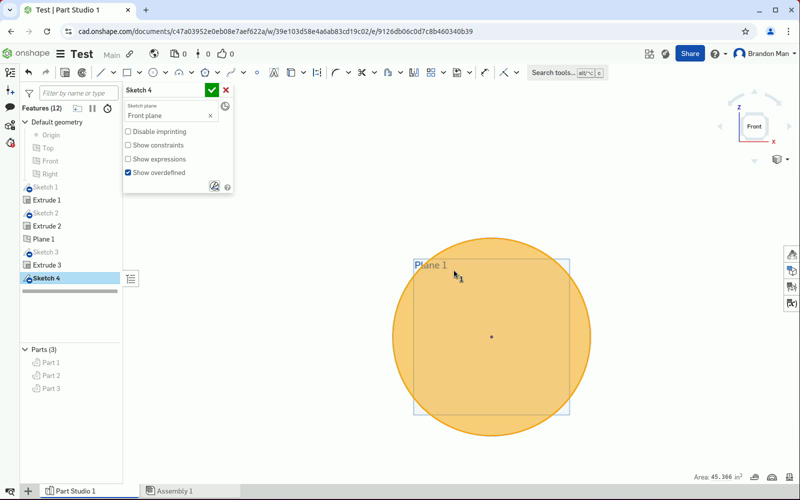
scroll(-6)
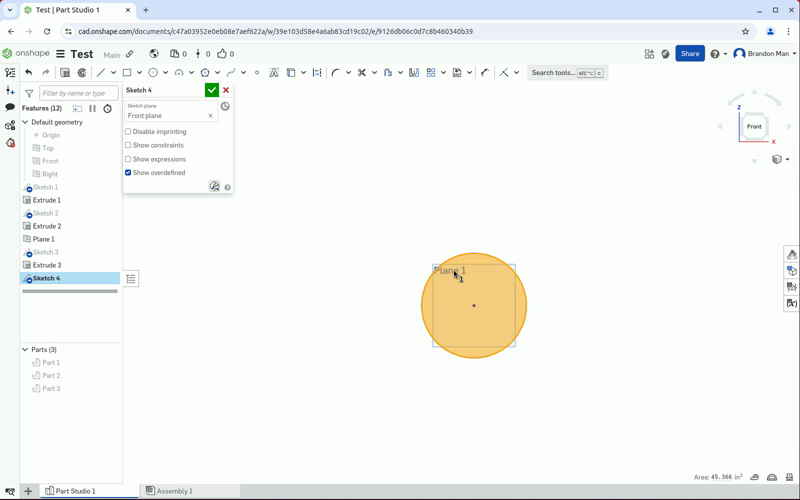
scroll(-6)
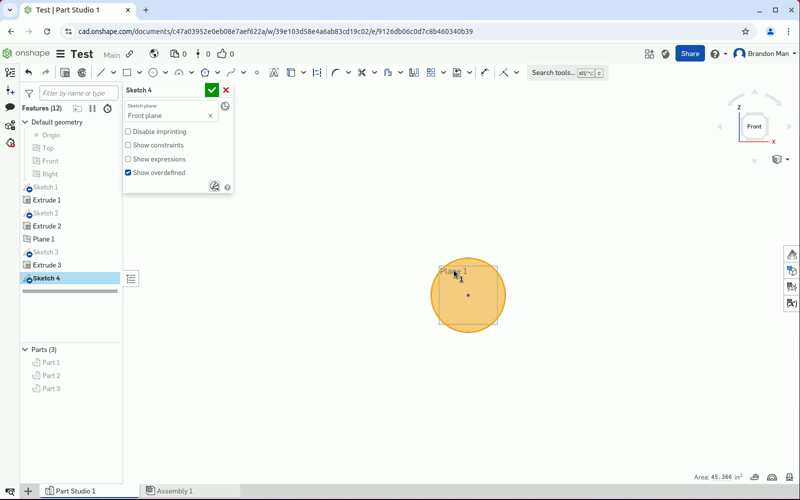
scroll(-6)
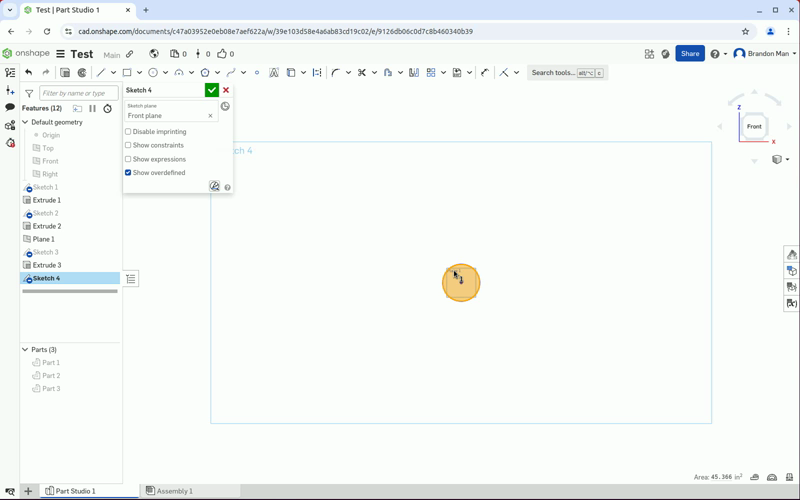
mouse_move(73, 352)
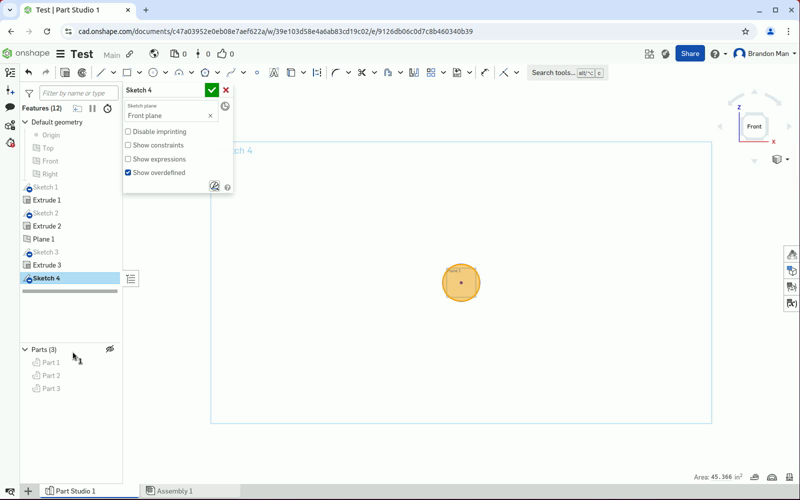
key(shift+y)
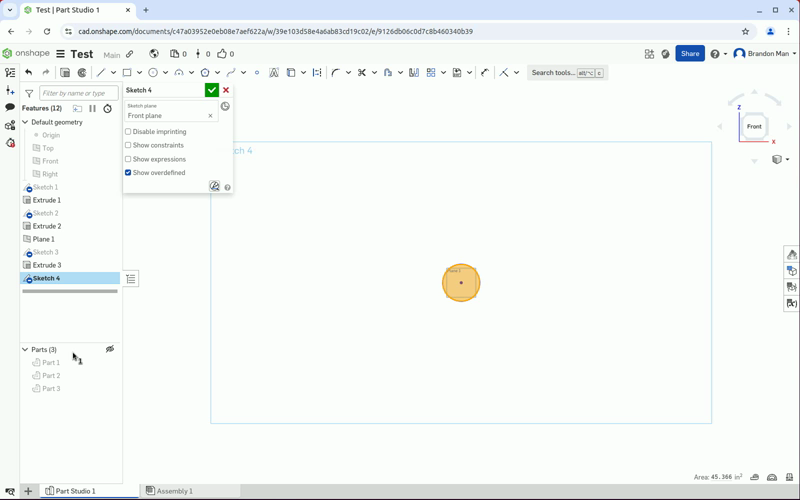
key(shift+e)
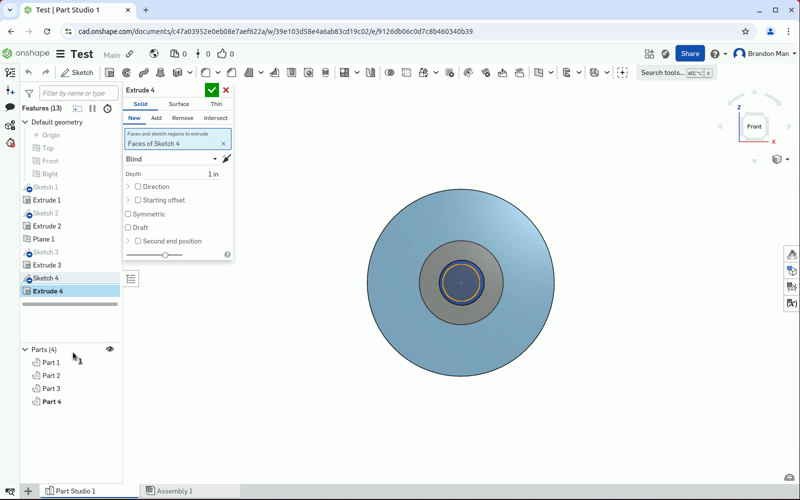
mouse_move(143, 106)
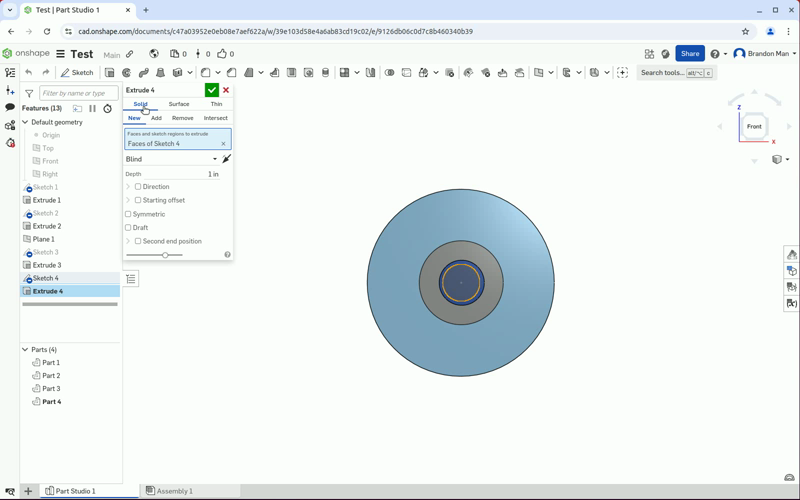
click(143, 106)
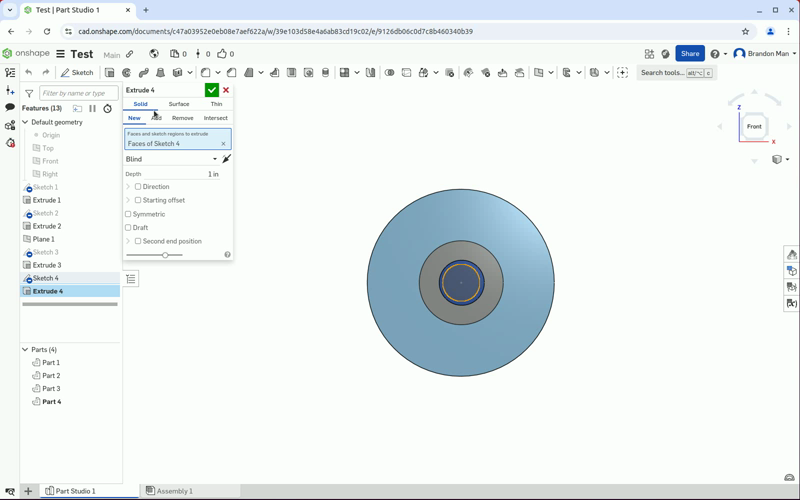
mouse_move(186, 120)
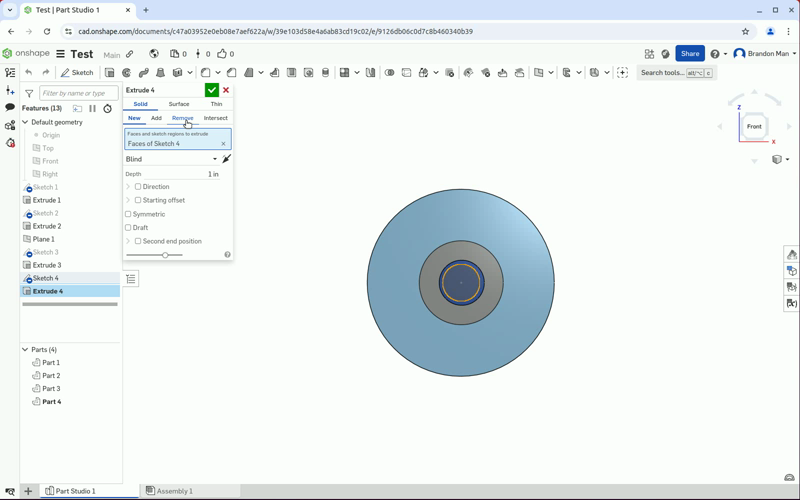
click(186, 120)
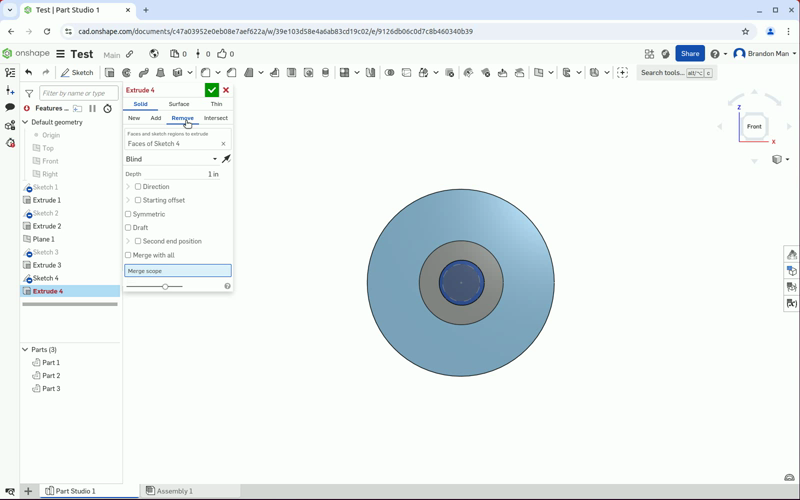
key(tab, 4)
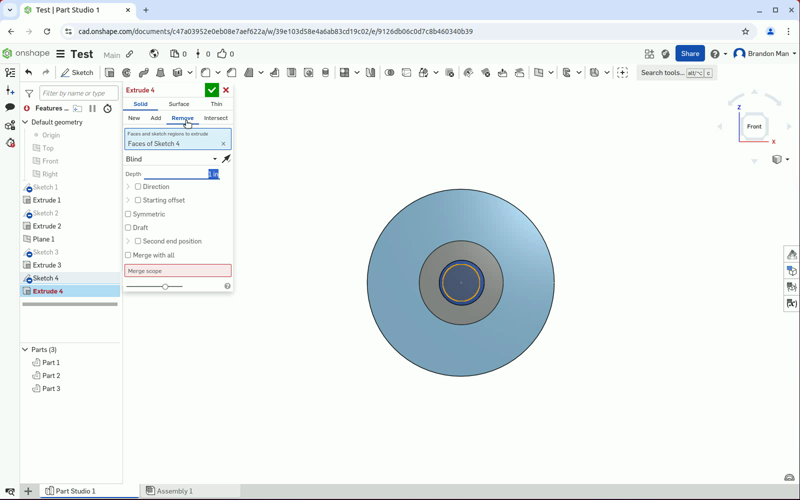
text(-9.148)
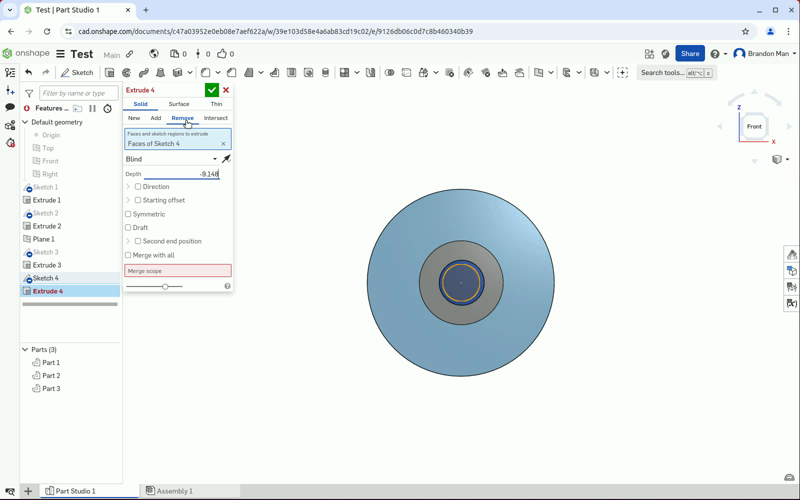
key(tab, 3)
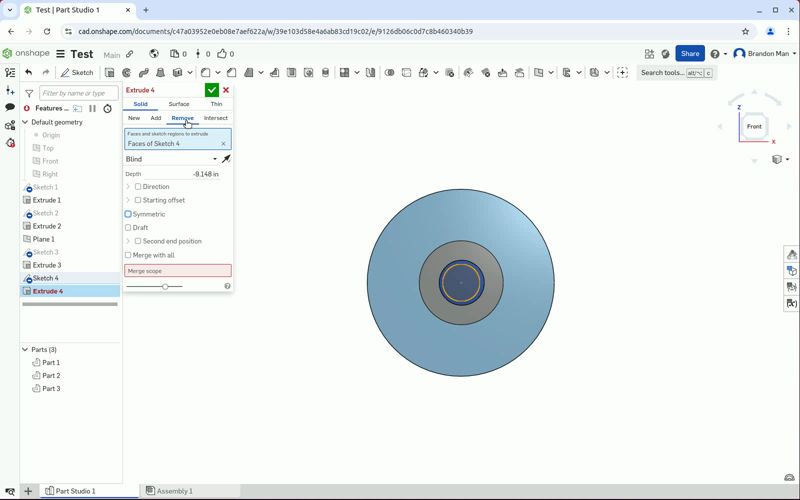
key(space)
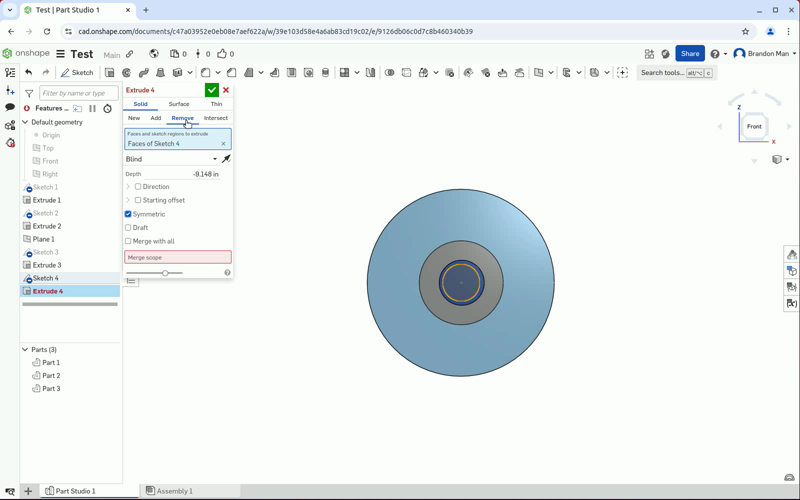
key(tab, 2)
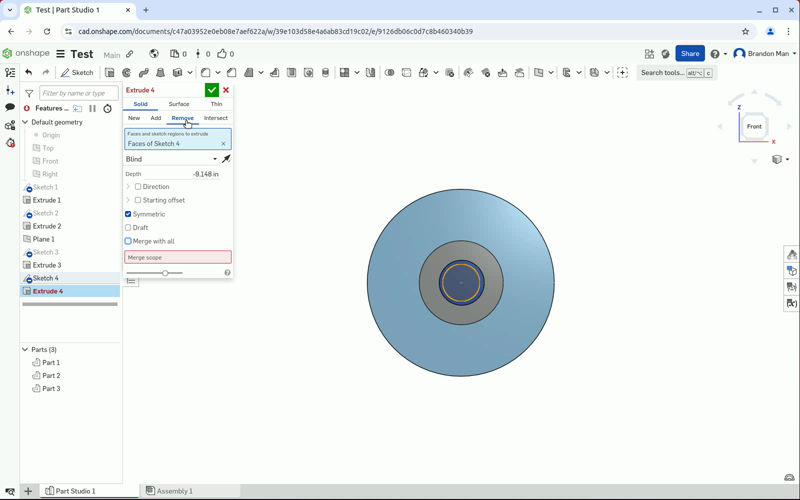
key(space)
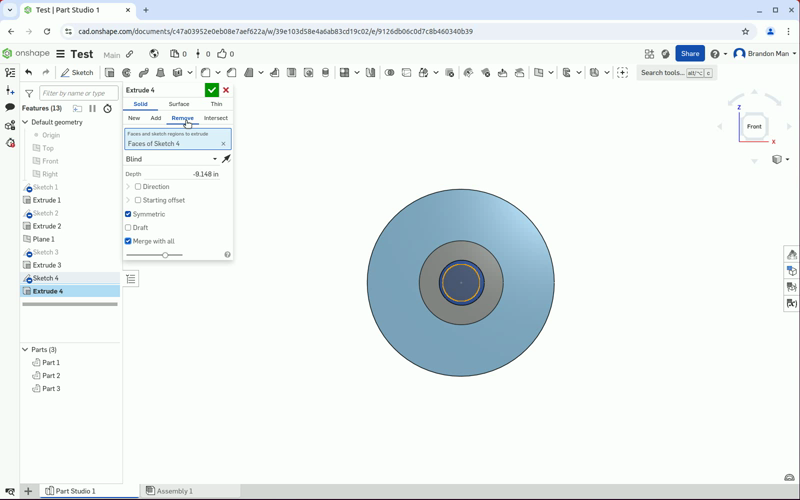
key(enter)
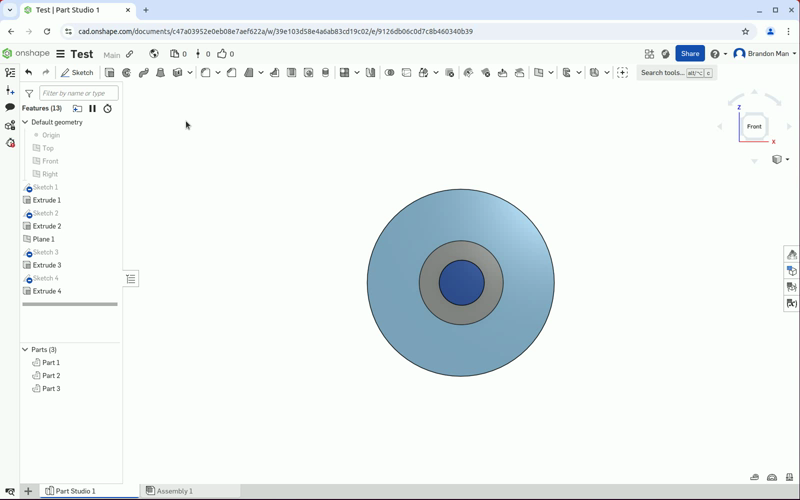
key(shift+h)
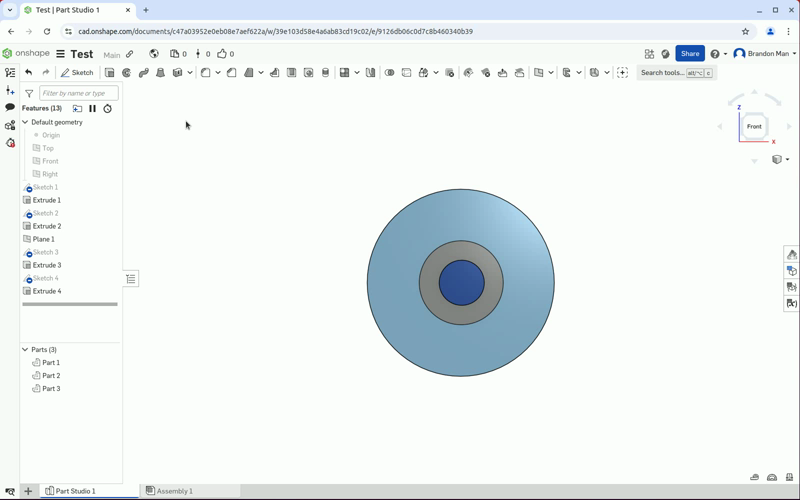
key(shift+h)
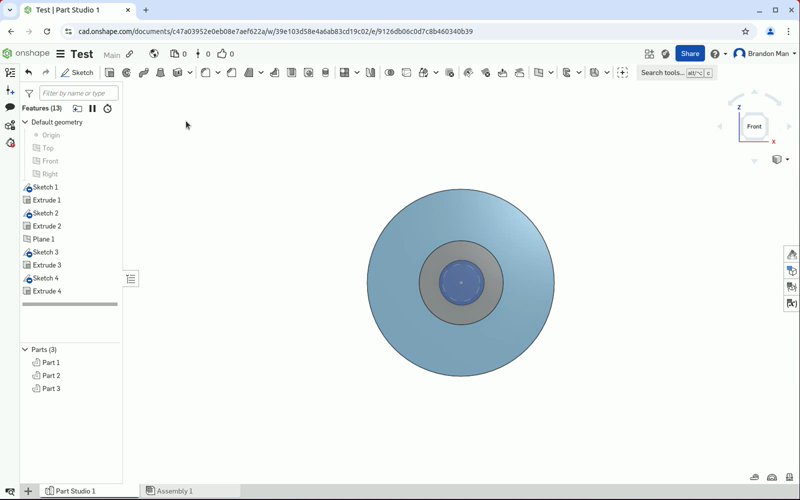
key(shift+7)
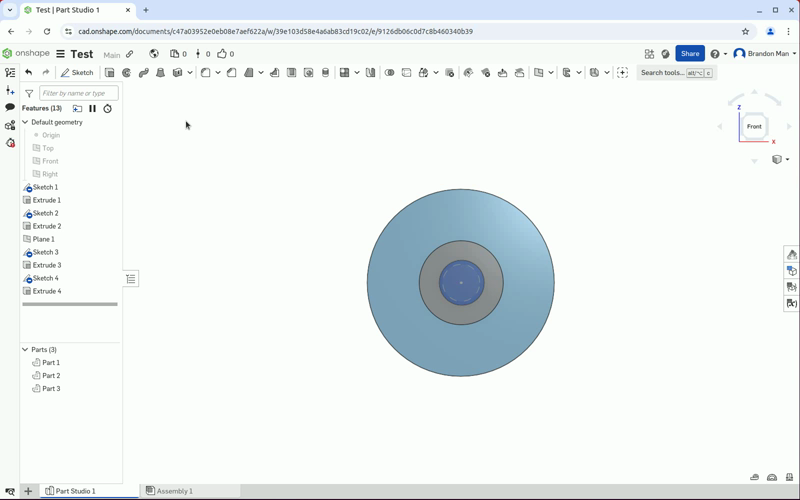
key(left, 2)
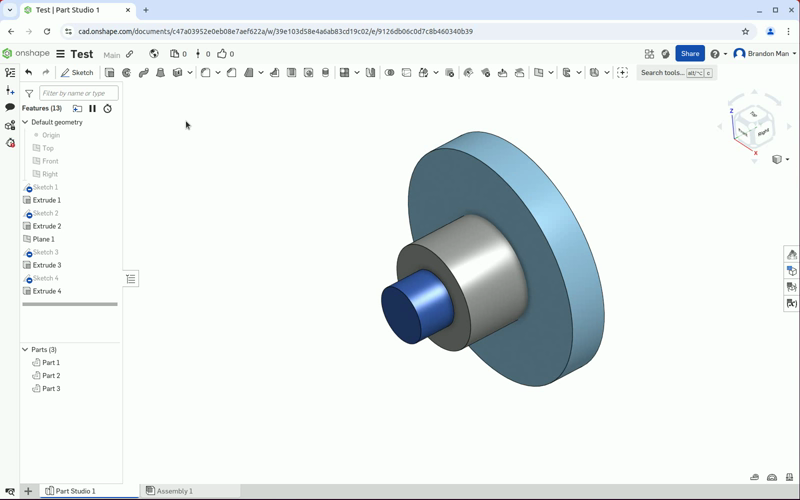
key(down, 2)
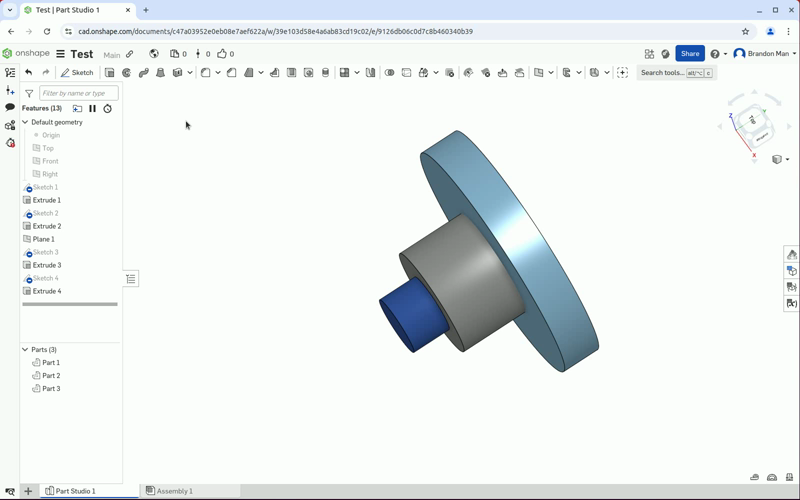
key(up, 2)
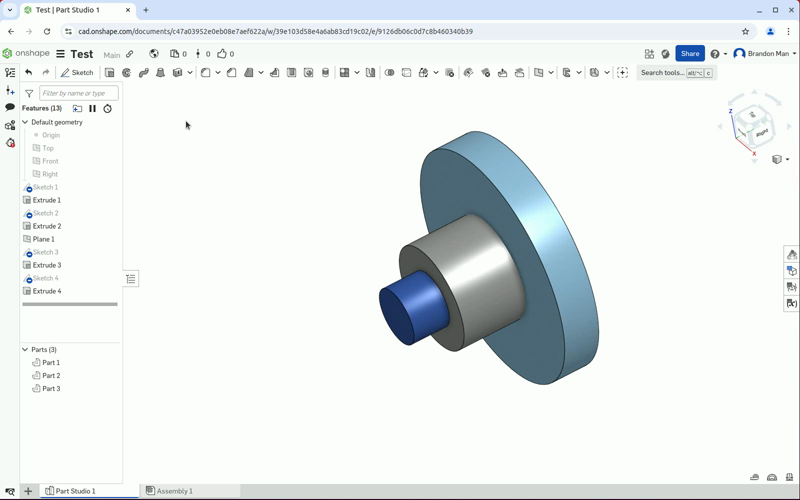
key(right, 2)
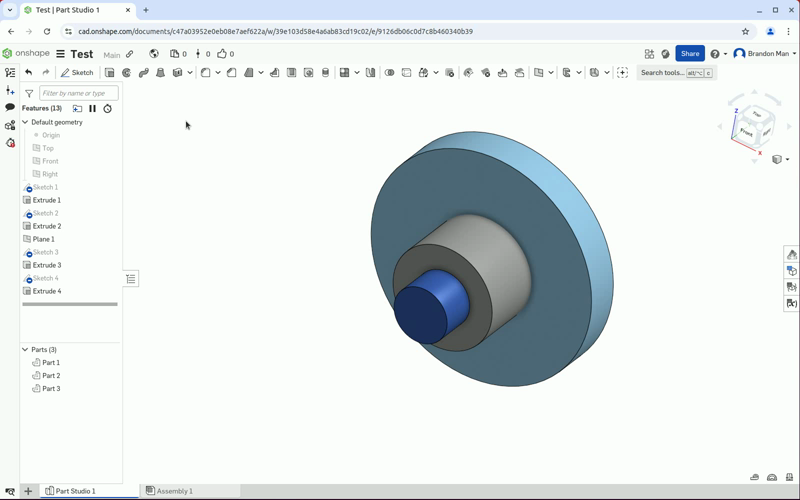
mouse_move(73, 189)
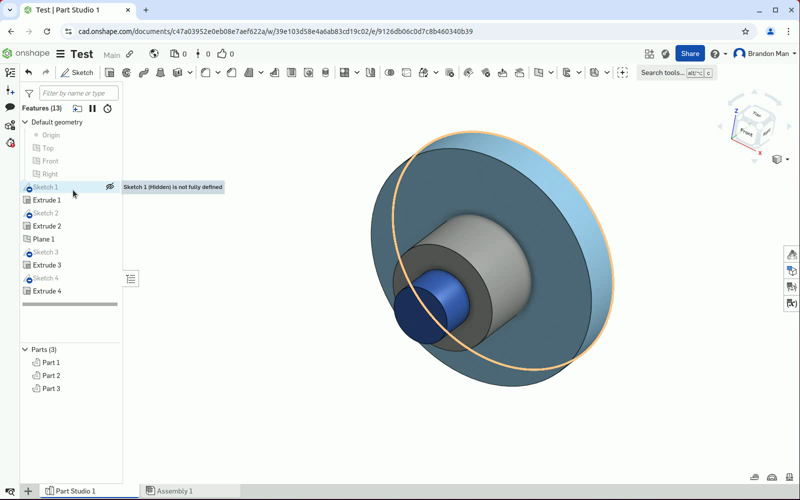
click(73, 189)